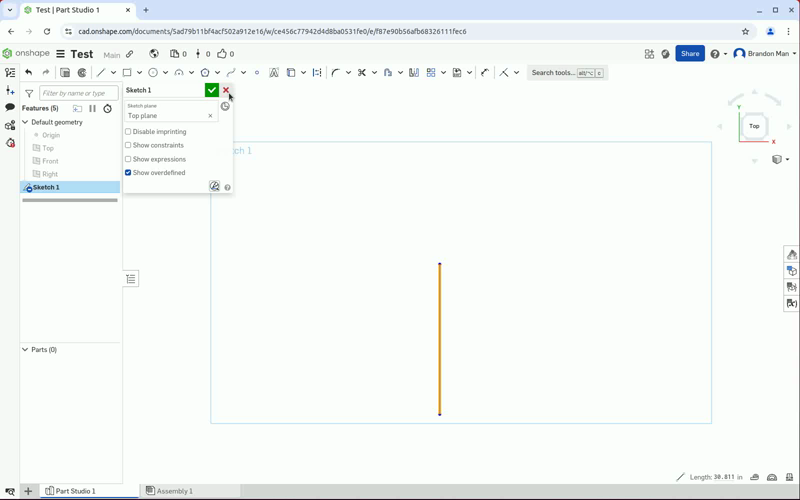
key(shift+h)
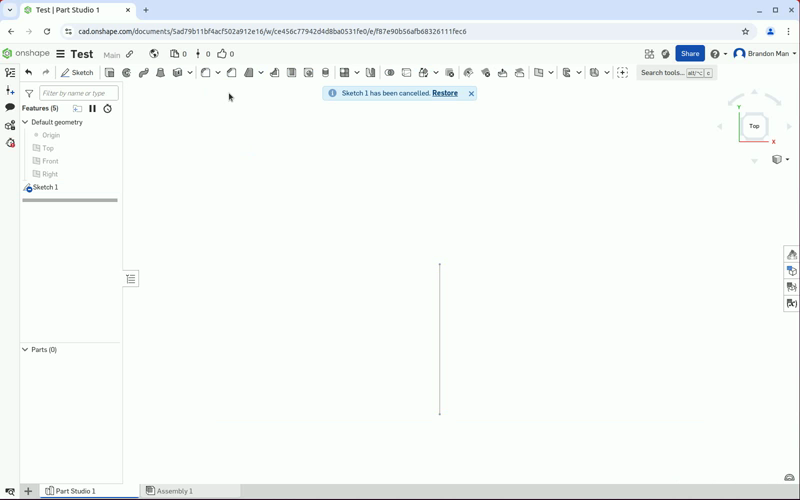
key(shift+s)
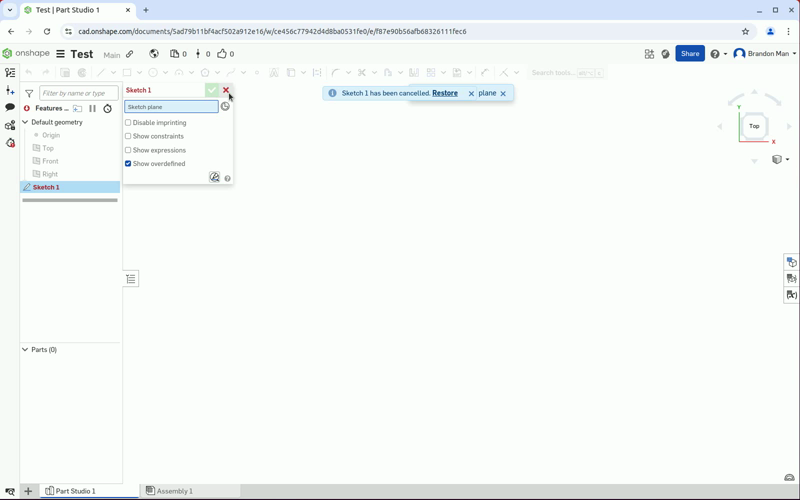
mouse_move(73, 150)
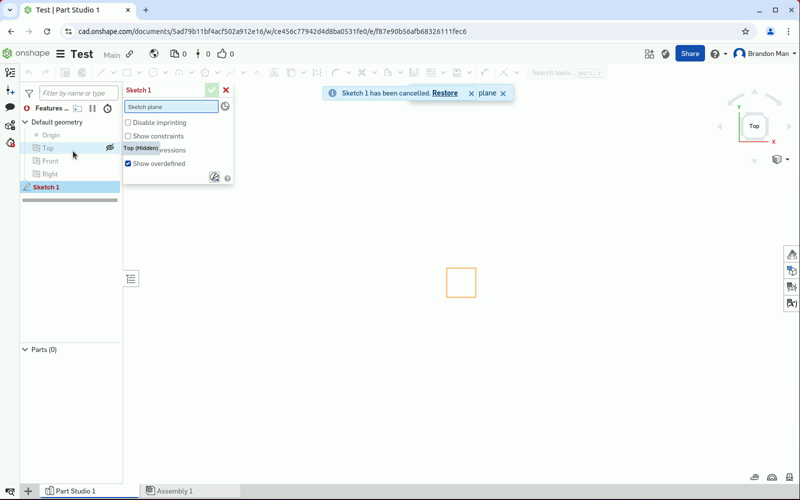
click(73, 150)
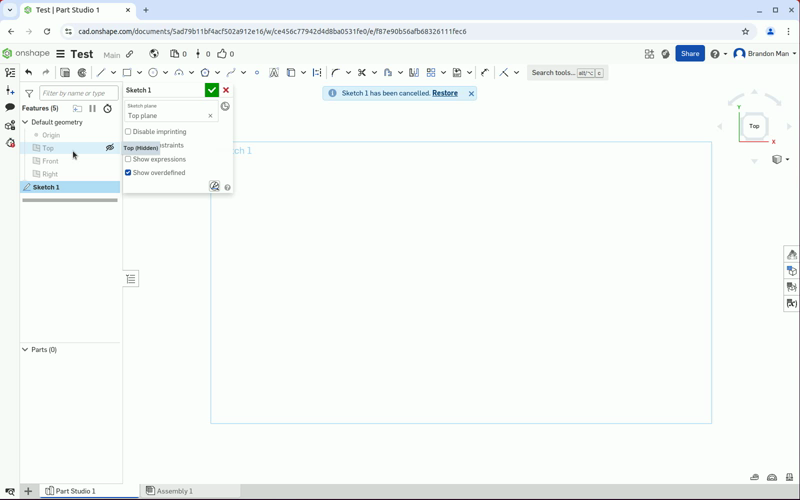
mouse_move(73, 352)
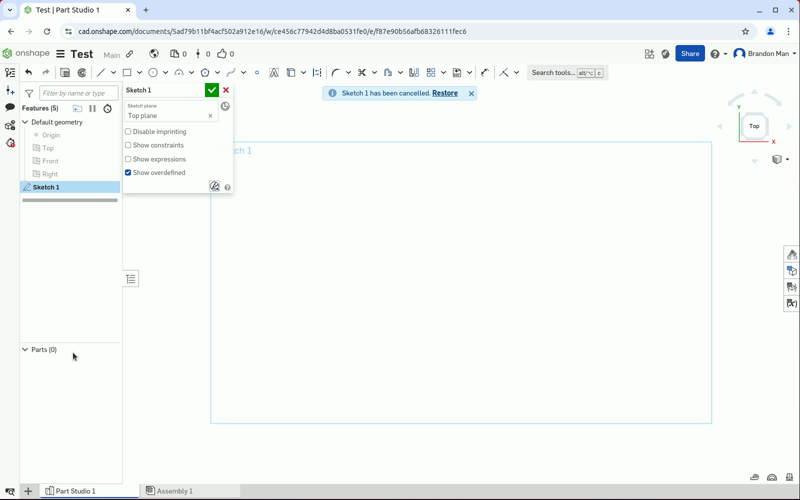
key(y)
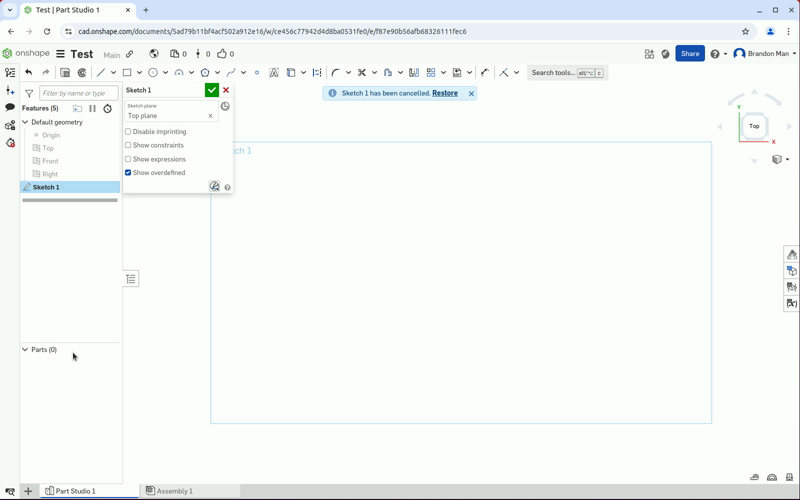
key(c)
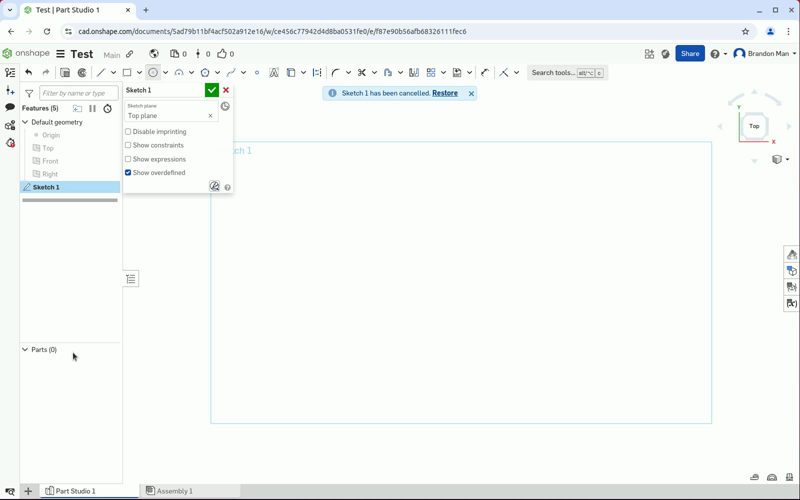
key_down(shift)
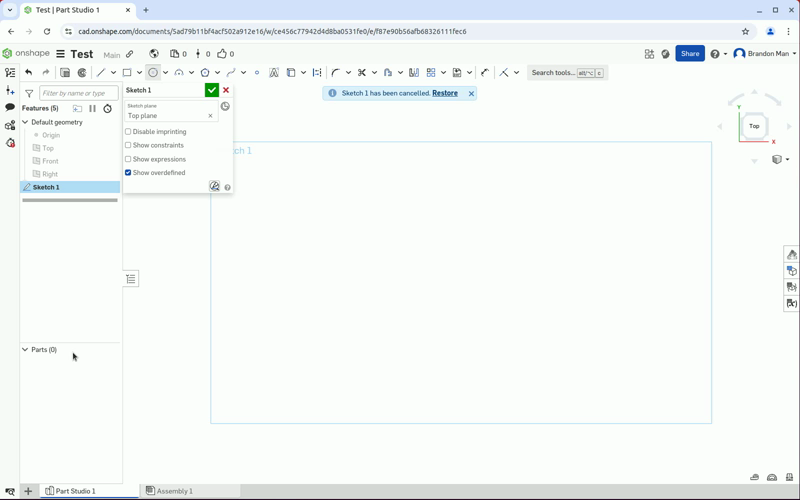
mouse_move(461, 282)
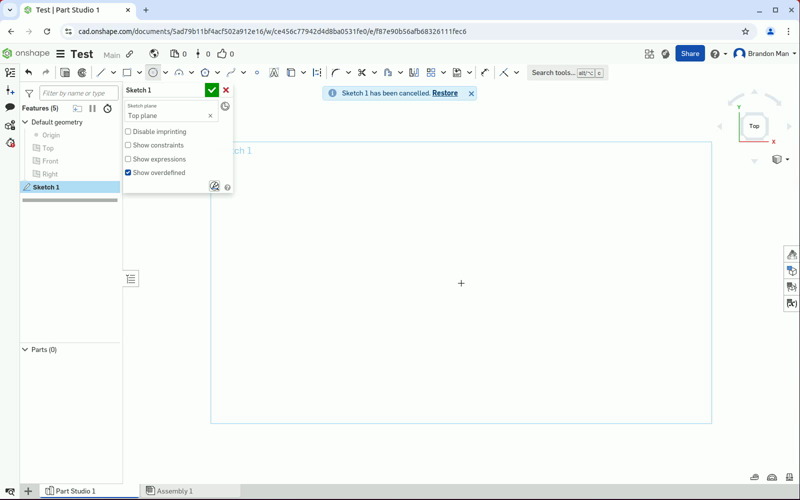
click(461, 282)
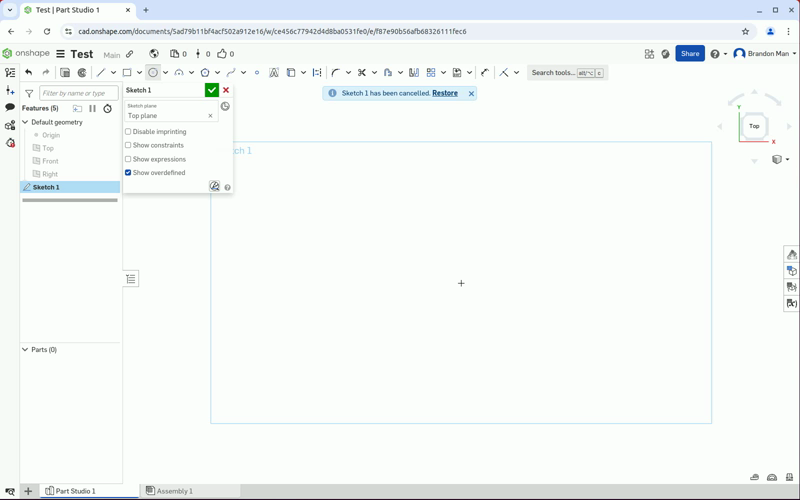
key_up(shift)
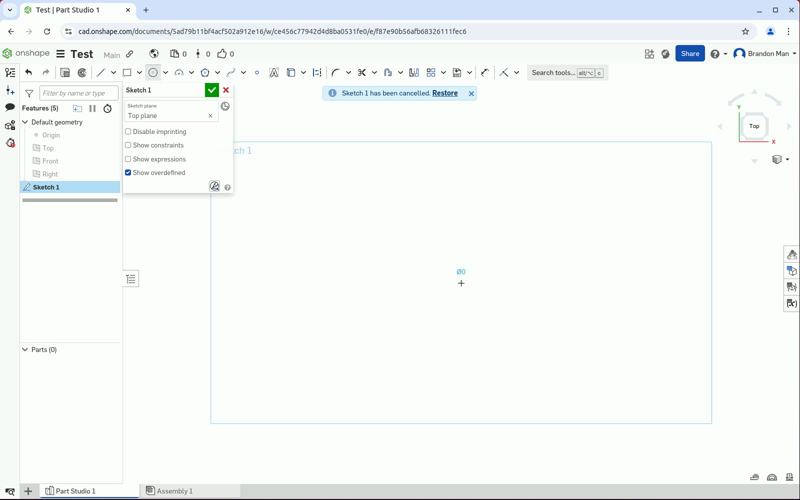
mouse_move(472, 282)
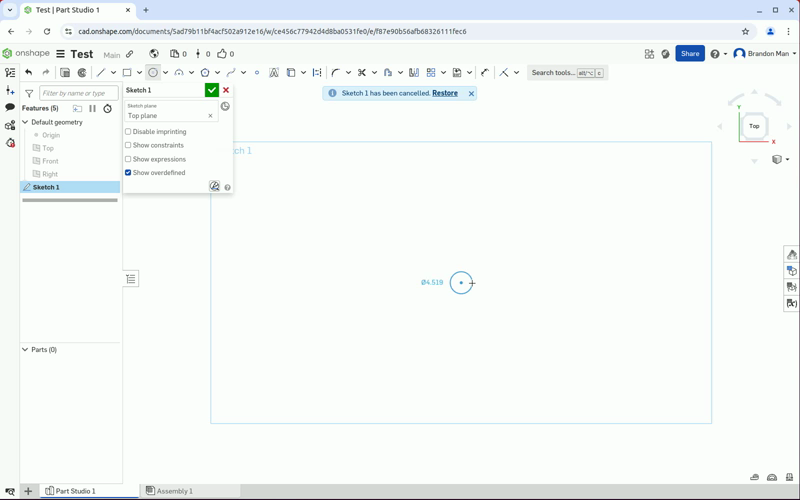
click(472, 282)
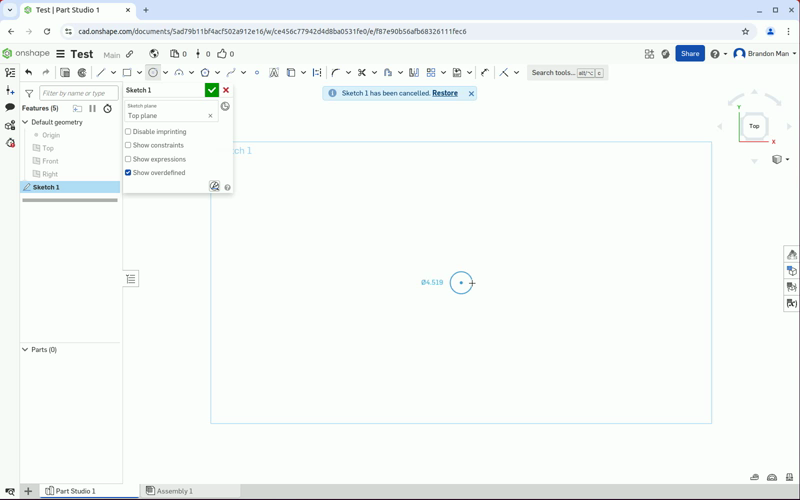
key(esc)
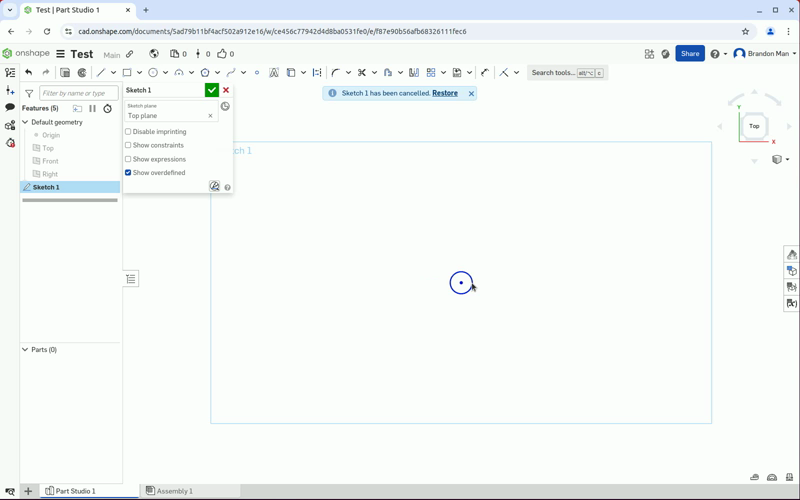
mouse_move(462, 272)
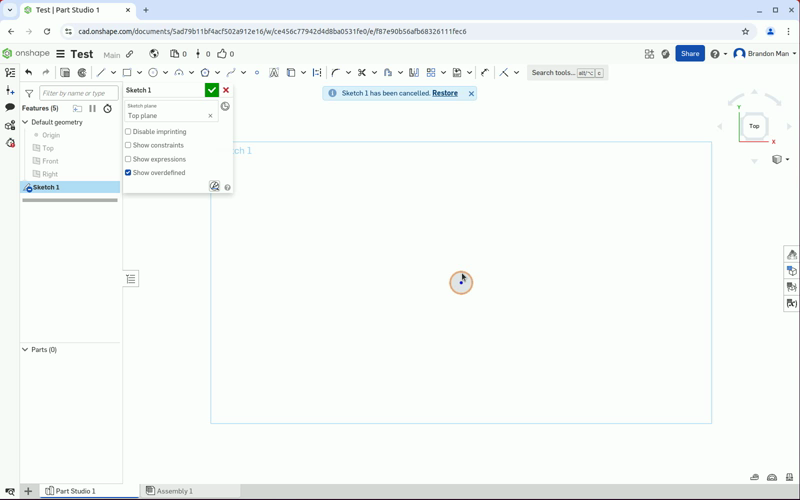
scroll(6)
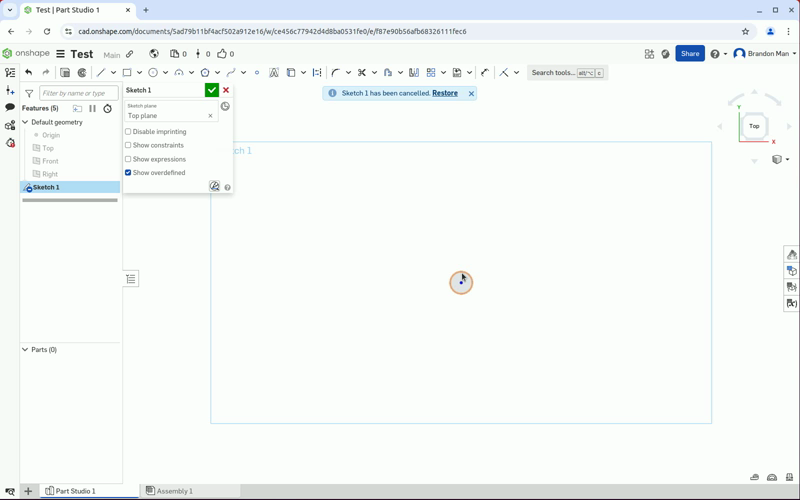
scroll(6)
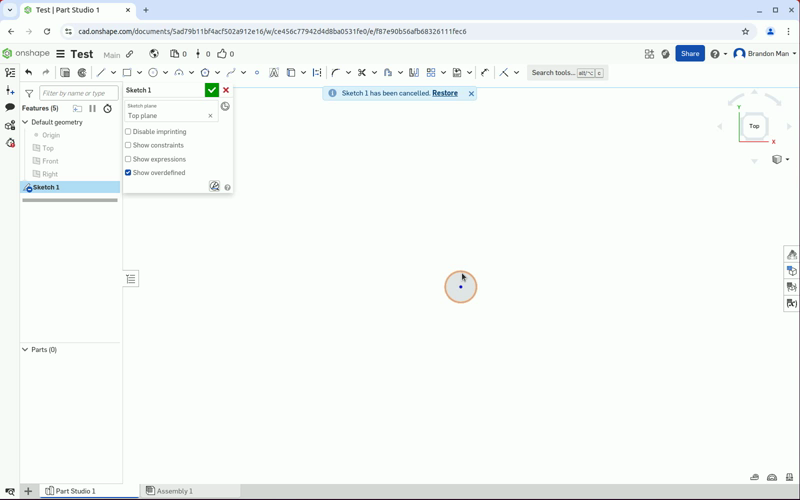
scroll(6)
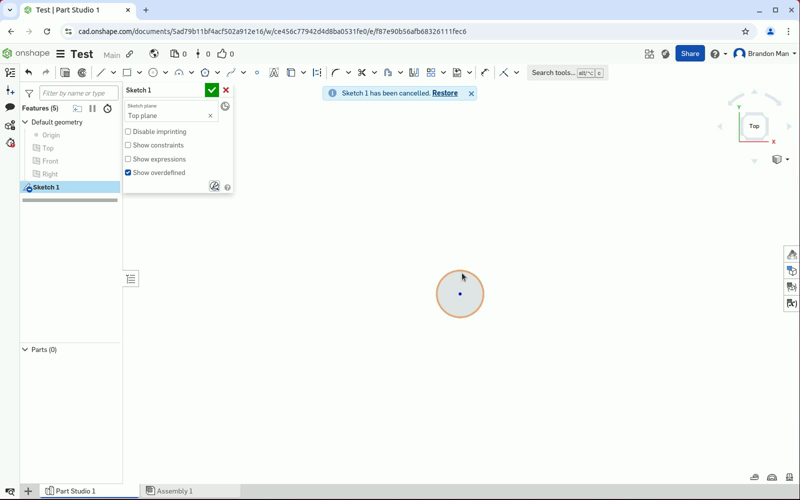
scroll(6)
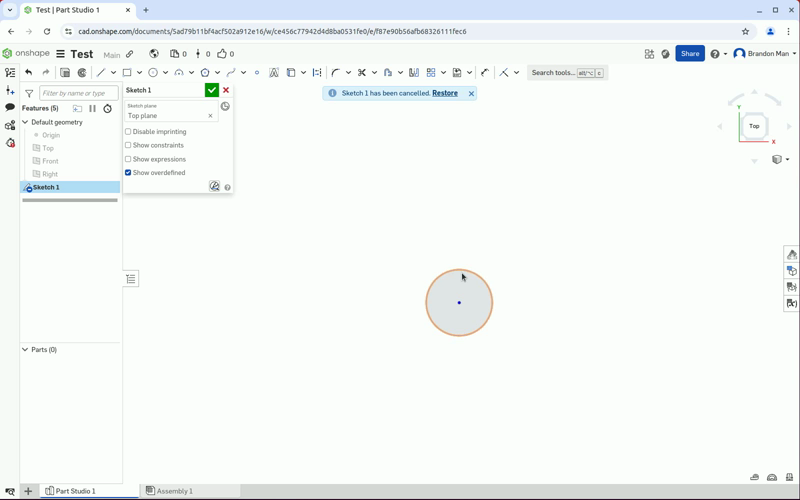
scroll(6)
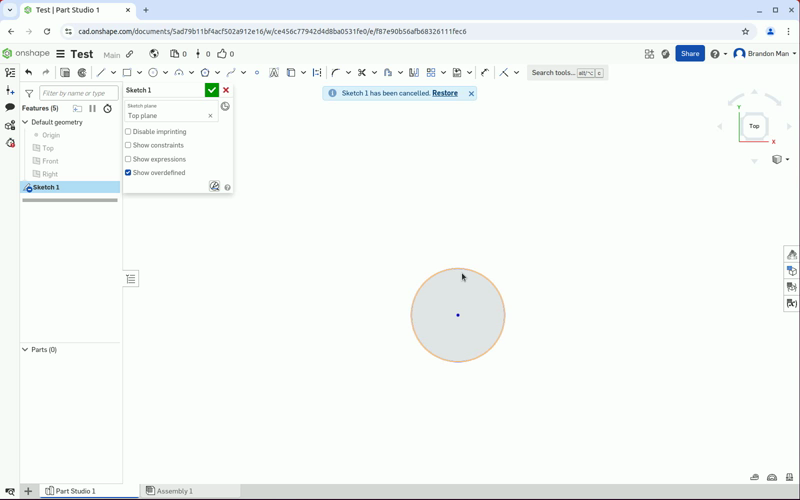
scroll(6)
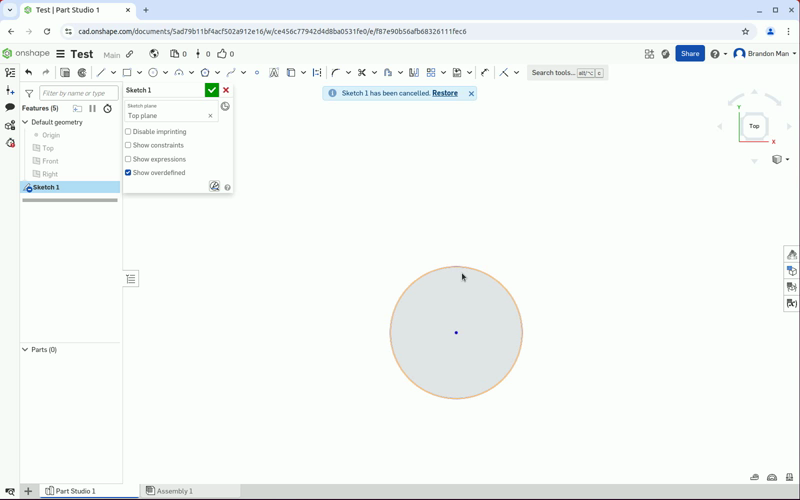
scroll(6)
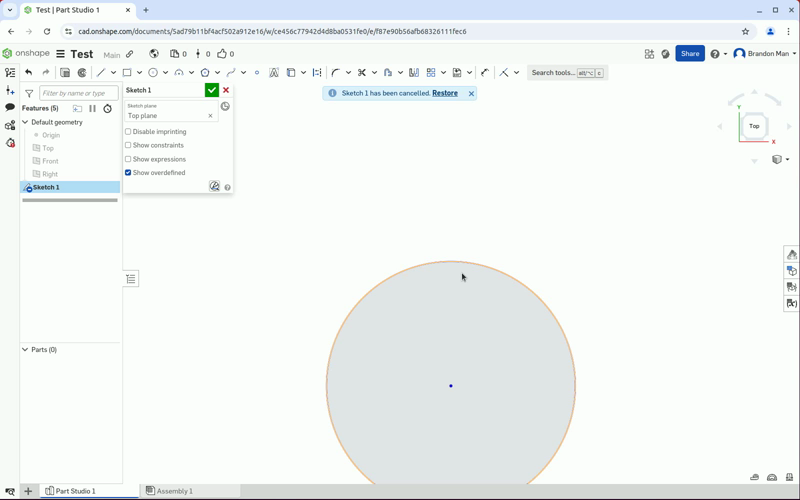
click(462, 272)
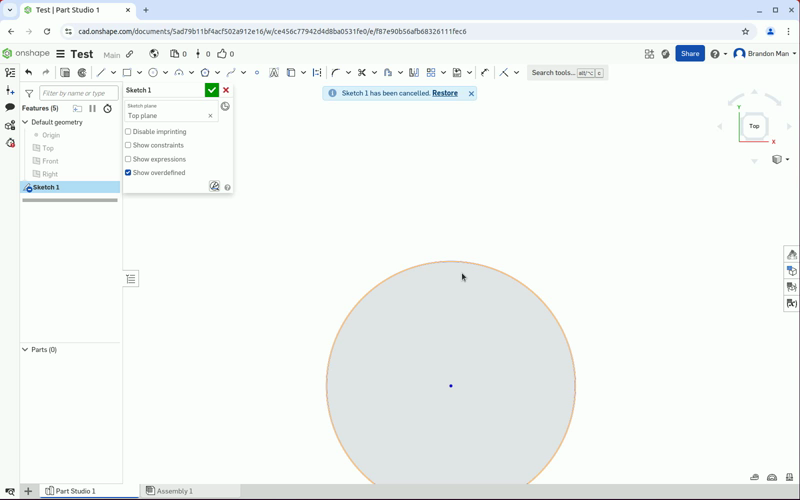
scroll(-6)
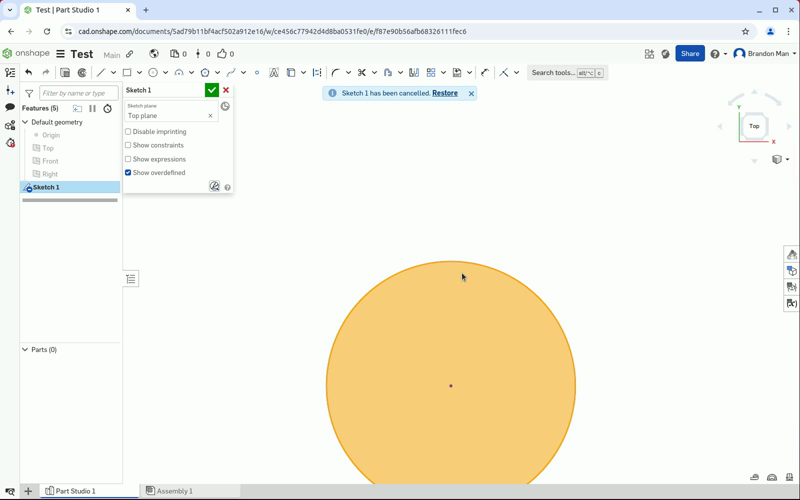
scroll(-6)
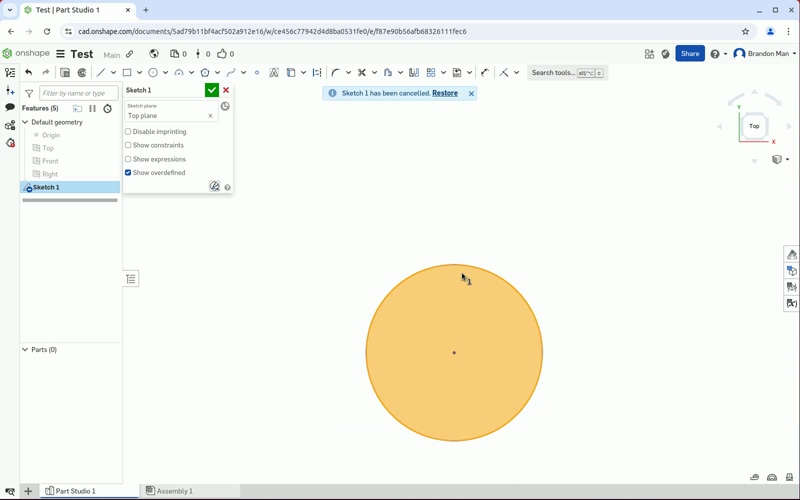
scroll(-6)
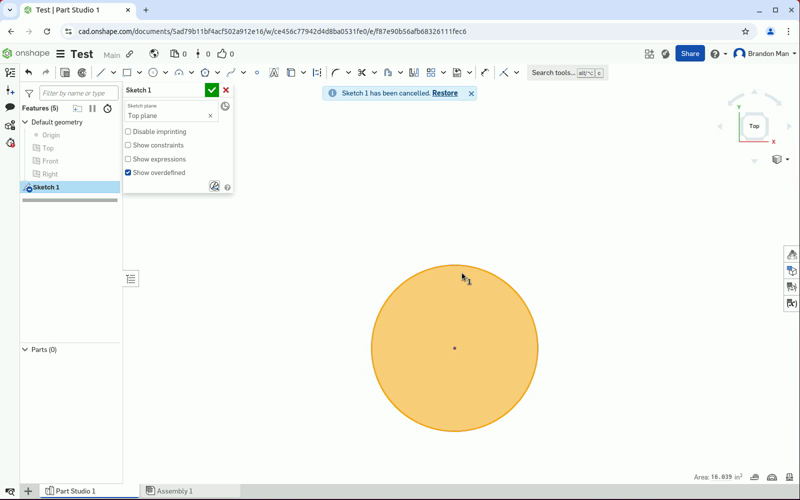
scroll(-6)
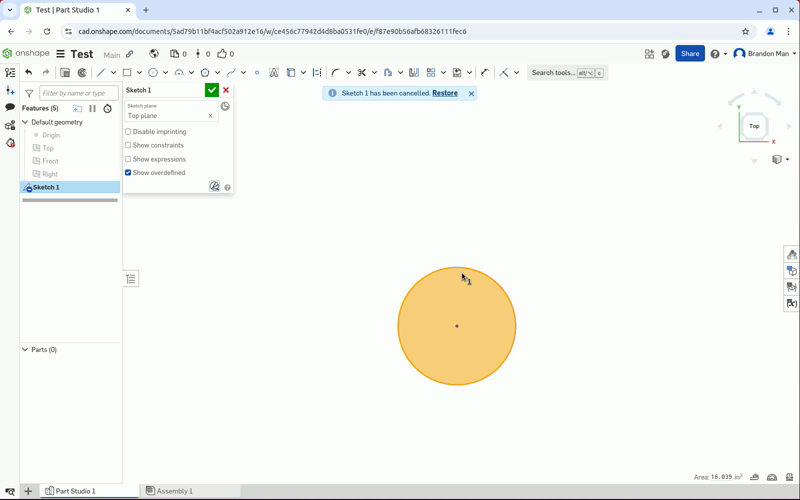
scroll(-6)
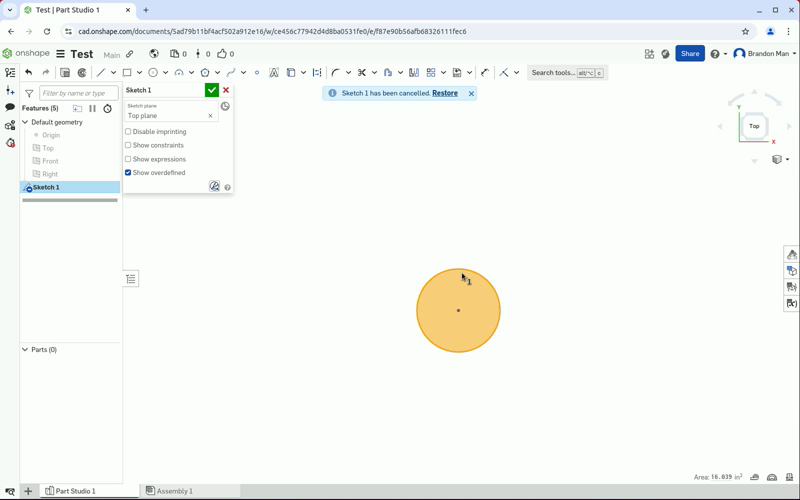
scroll(-6)
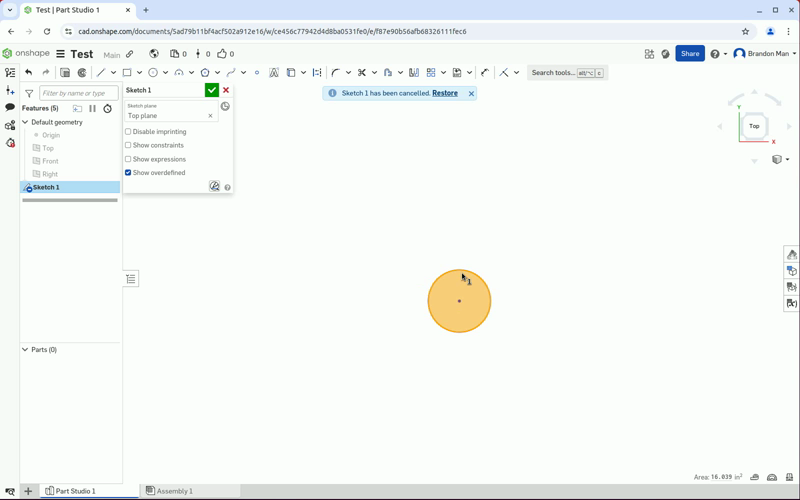
scroll(-6)
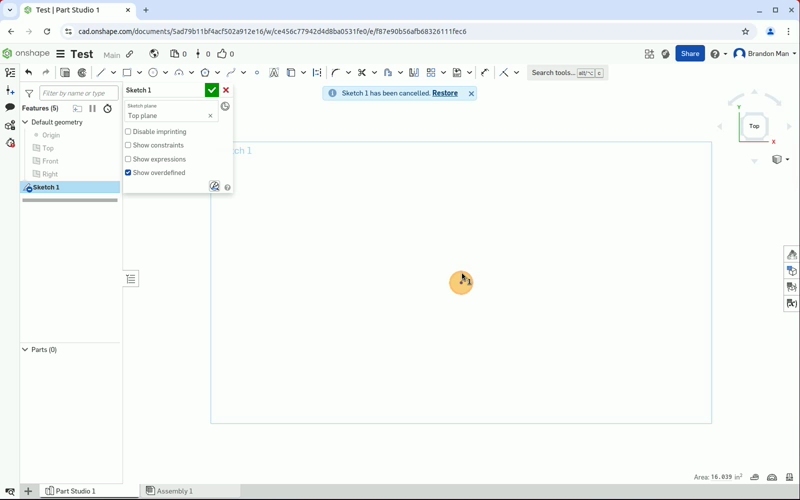
mouse_move(73, 352)
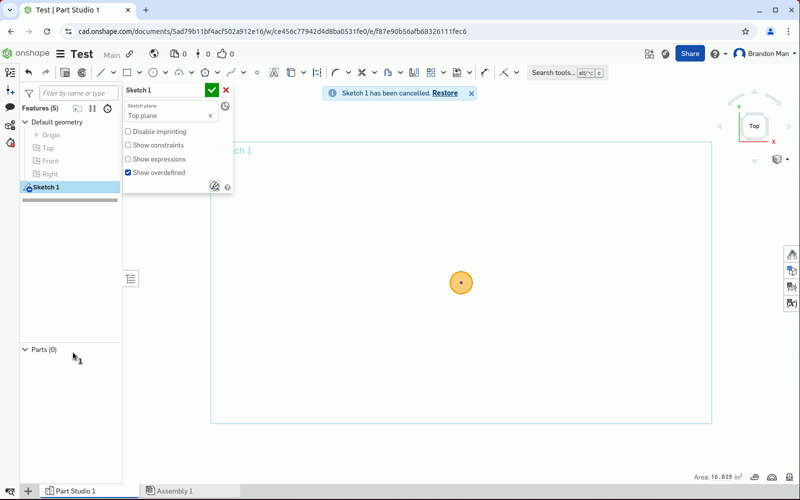
key(shift+y)
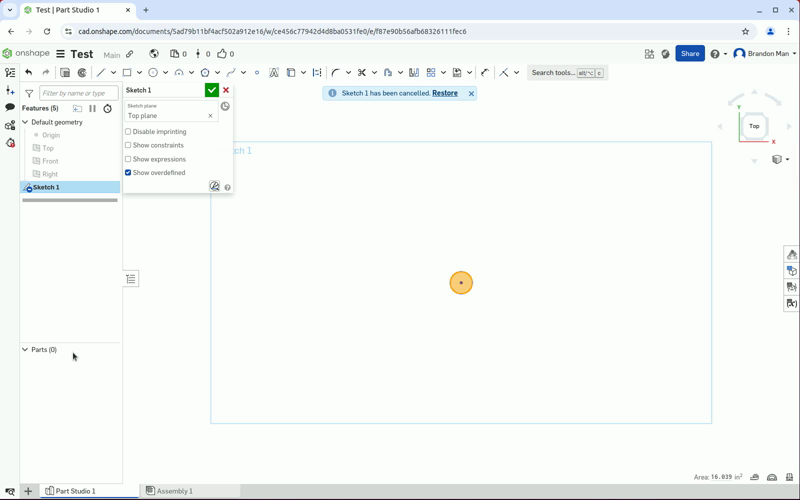
key(shift+e)
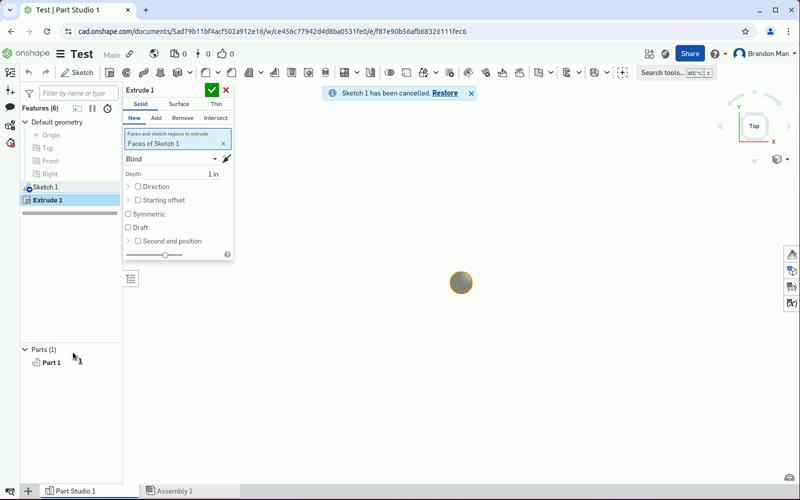
mouse_move(143, 106)
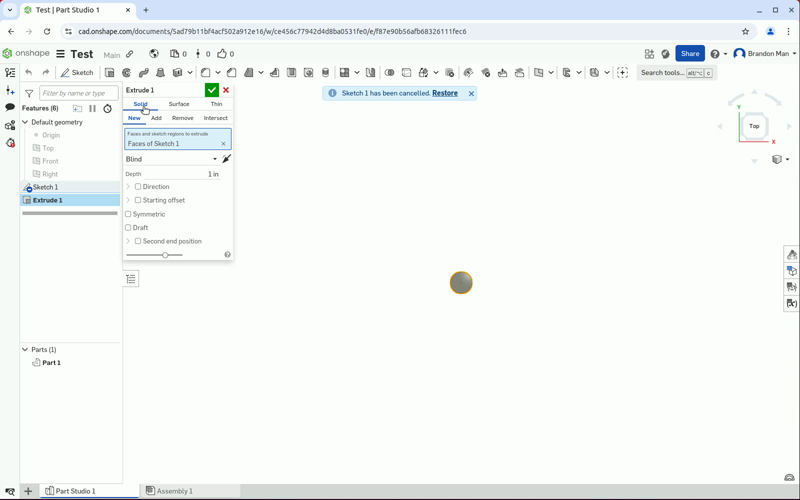
click(143, 106)
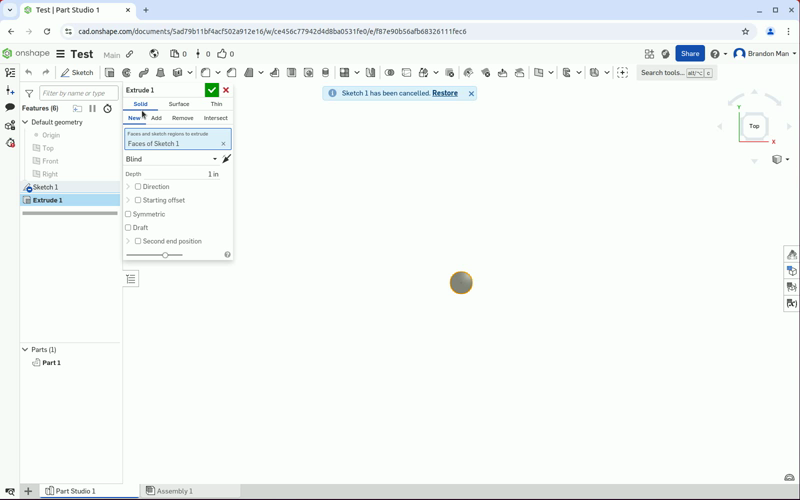
mouse_move(137, 120)
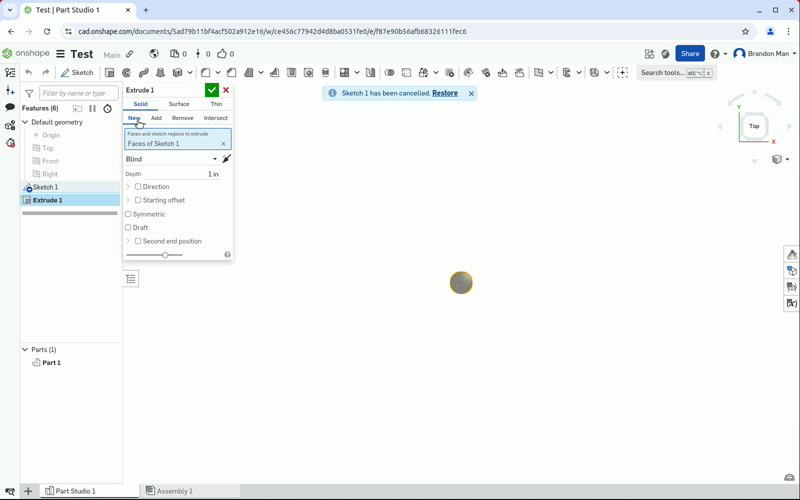
click(137, 120)
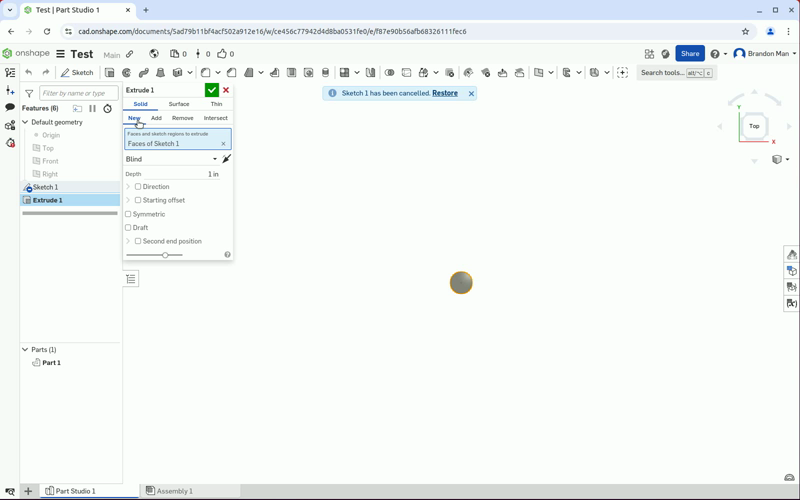
key(tab, 4)
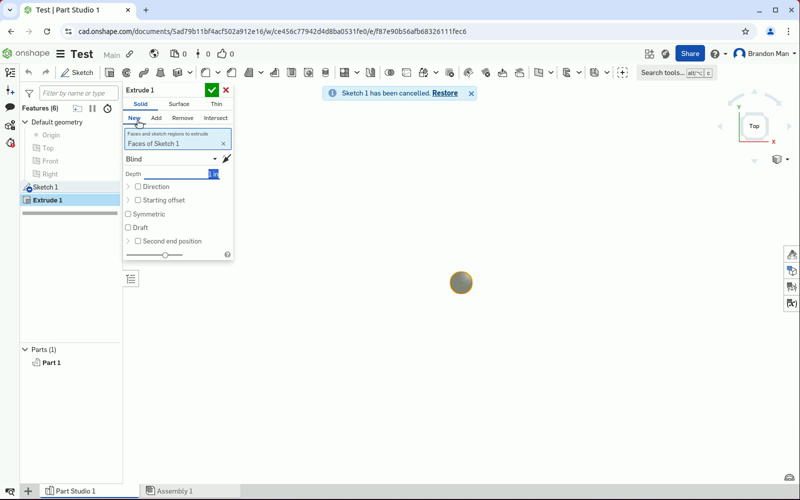
text(23.108)
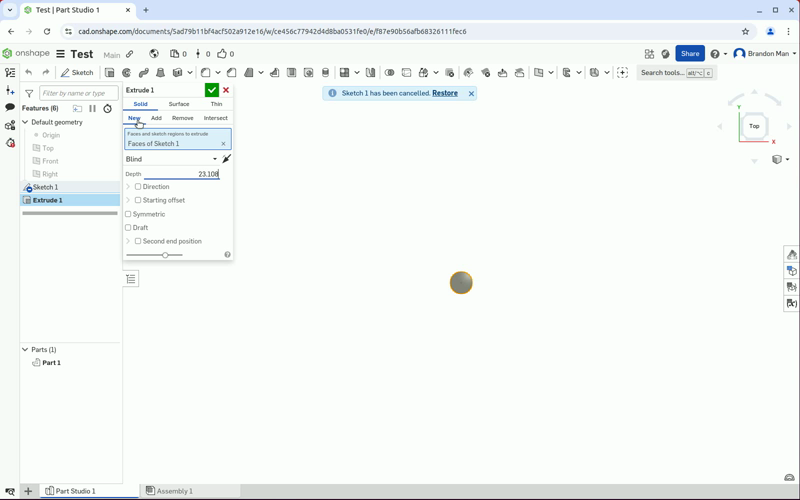
key(enter)
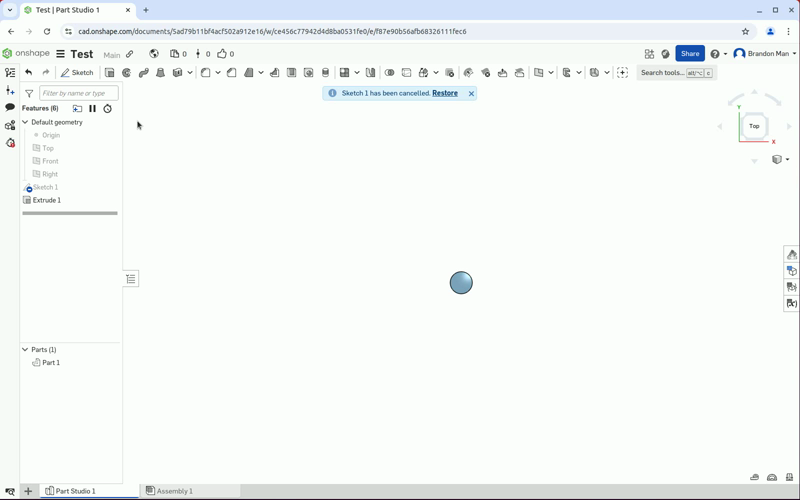
key(shift+h)
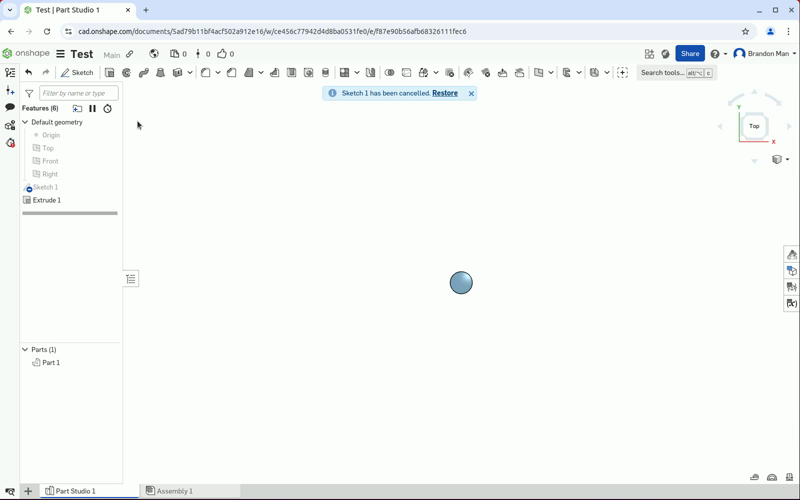
key(shift+h)
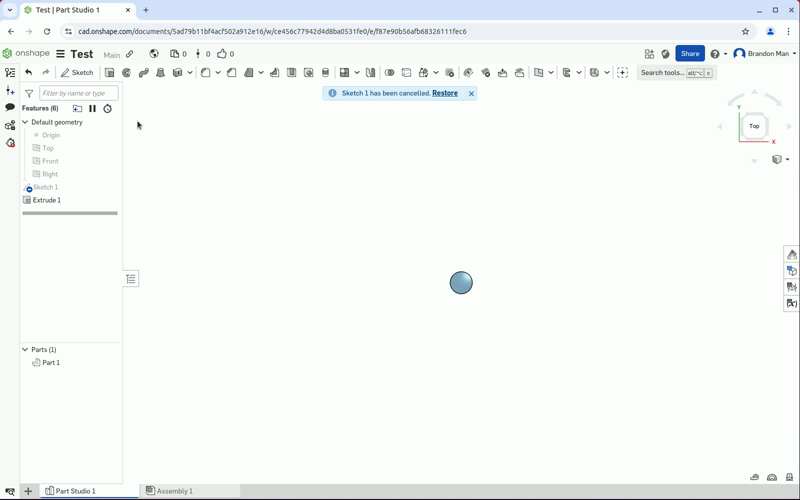
mouse_move(73, 189)
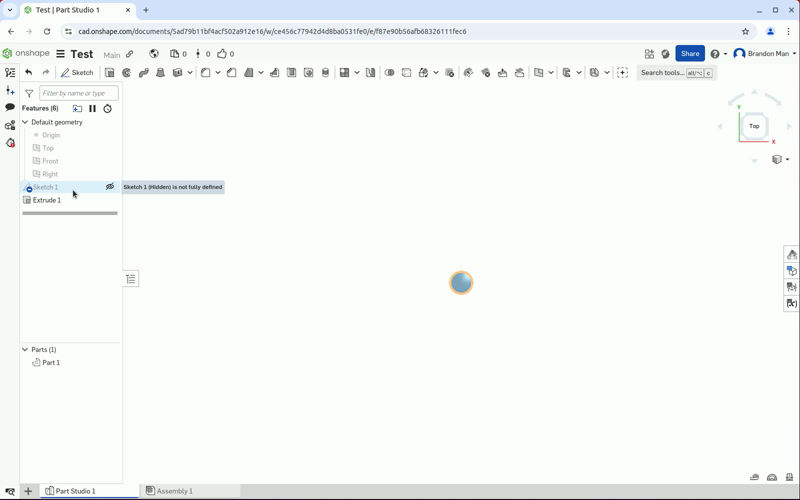
click(73, 189)
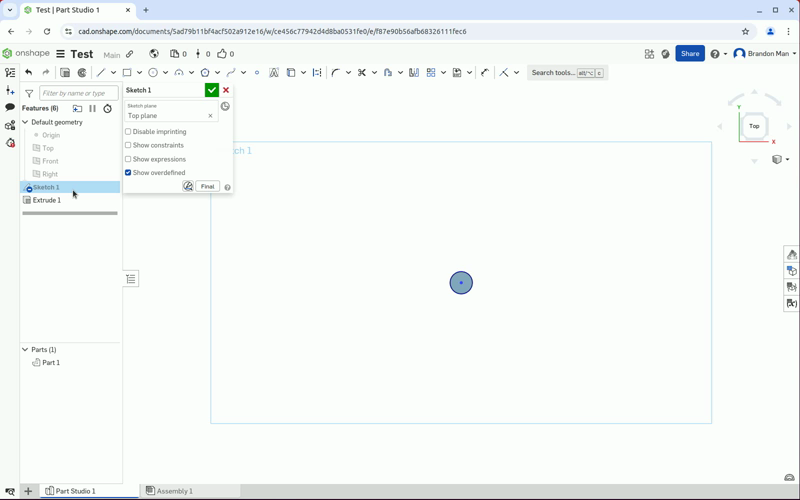
mouse_move(229, 92)
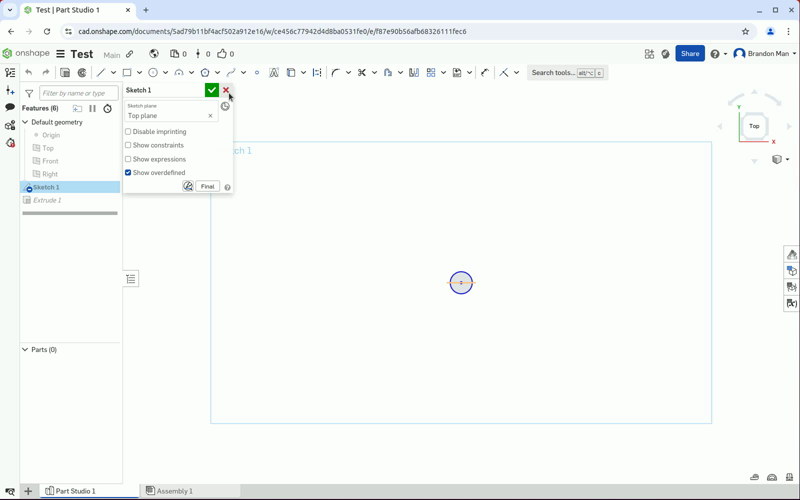
click(229, 92)
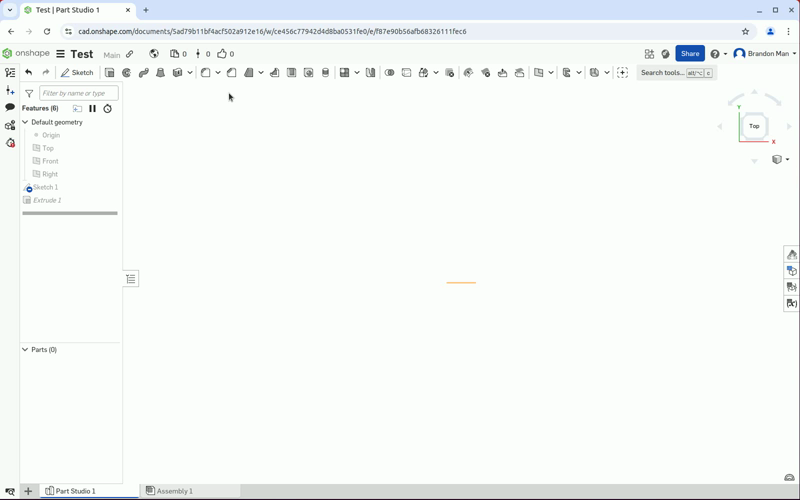
mouse_move(73, 352)
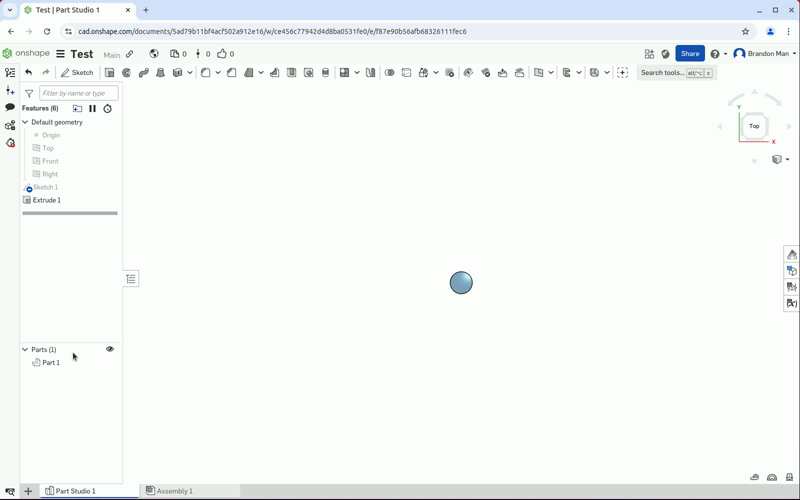
key(y)
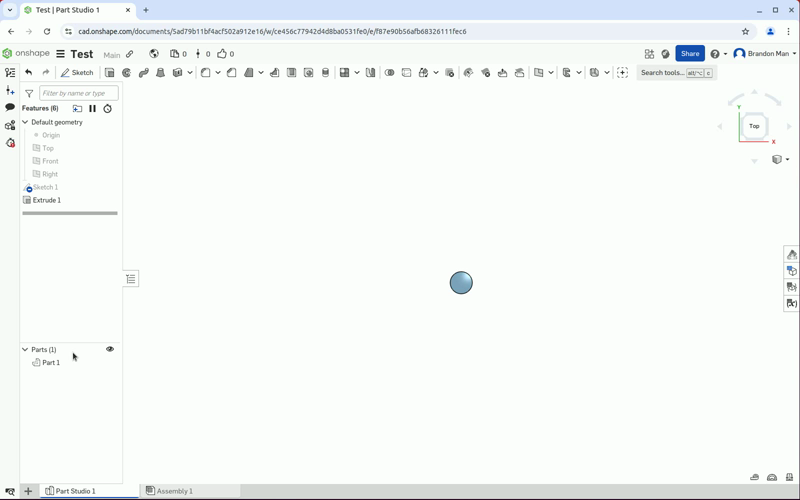
key(shift+p)
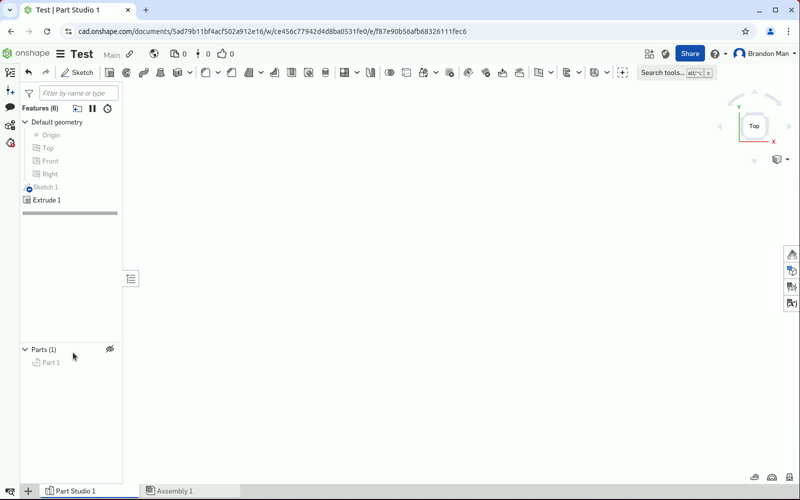
key(space)
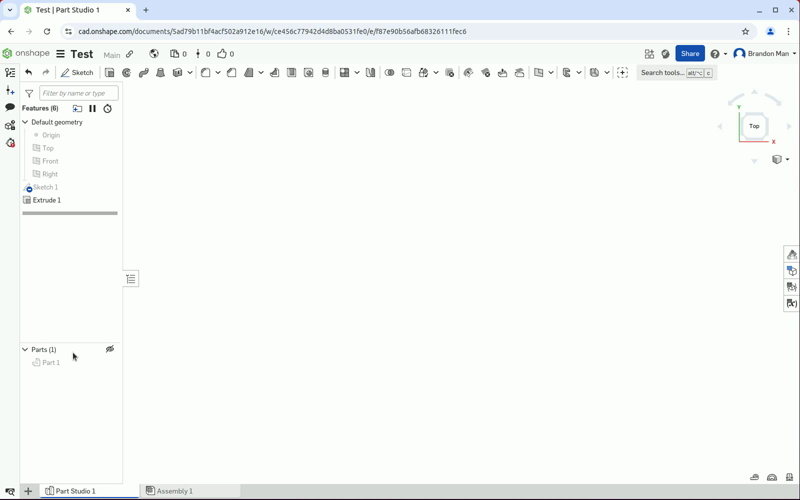
key_down(shift)
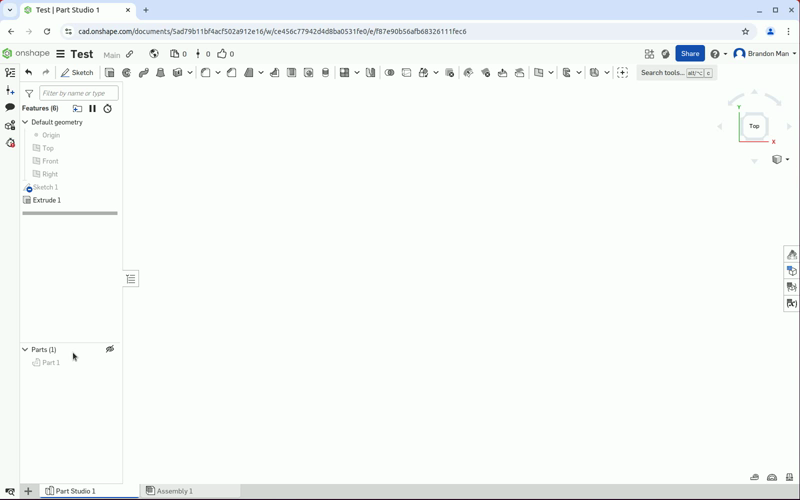
key(up)
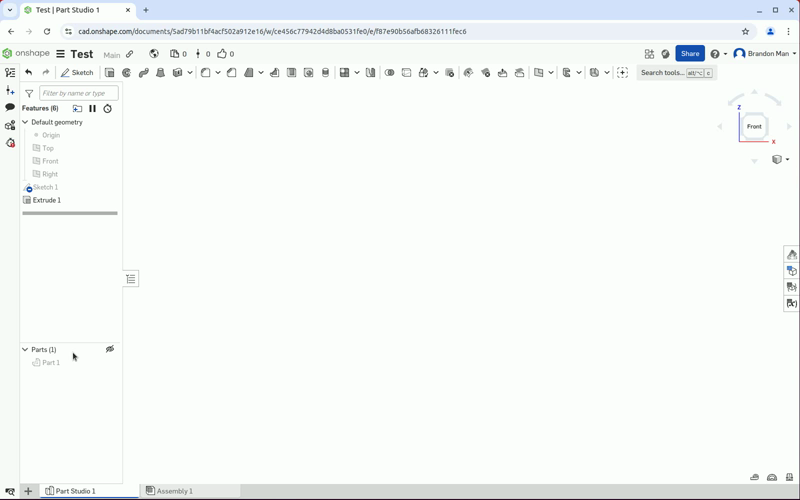
key_up(shift)
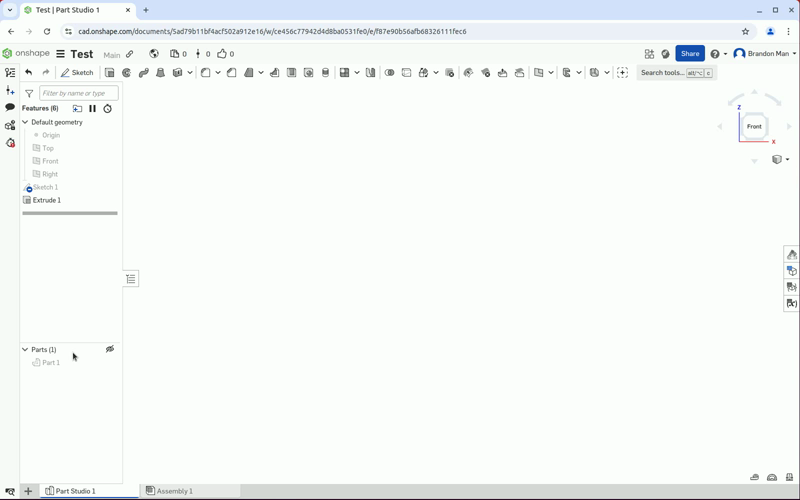
mouse_move(73, 352)
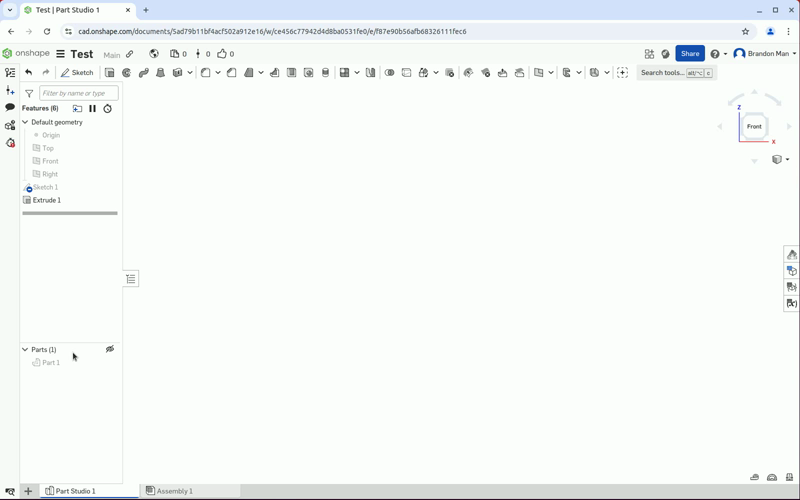
key(shift+y)
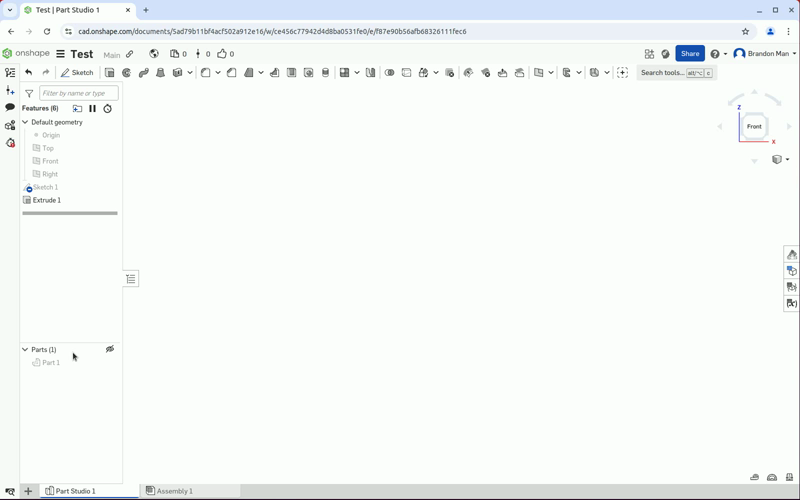
key(shift+s)
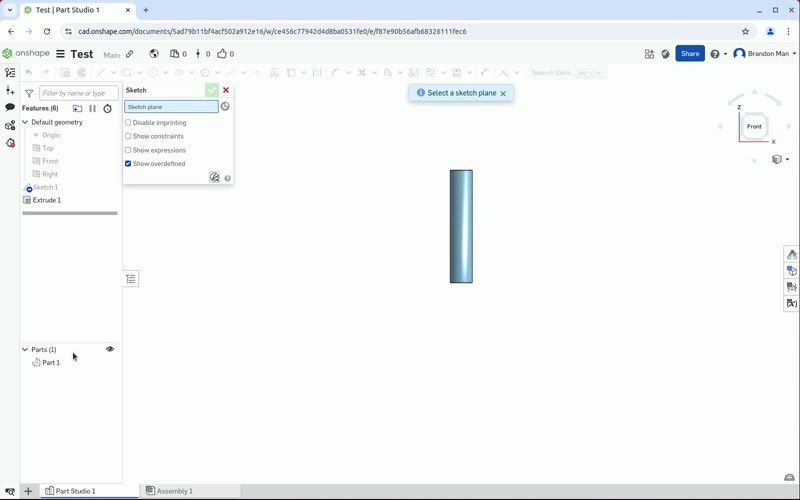
mouse_move(73, 163)
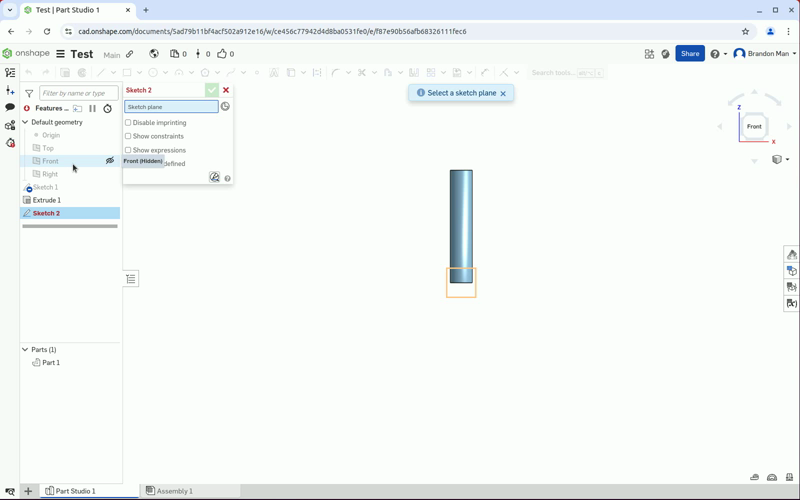
click(73, 163)
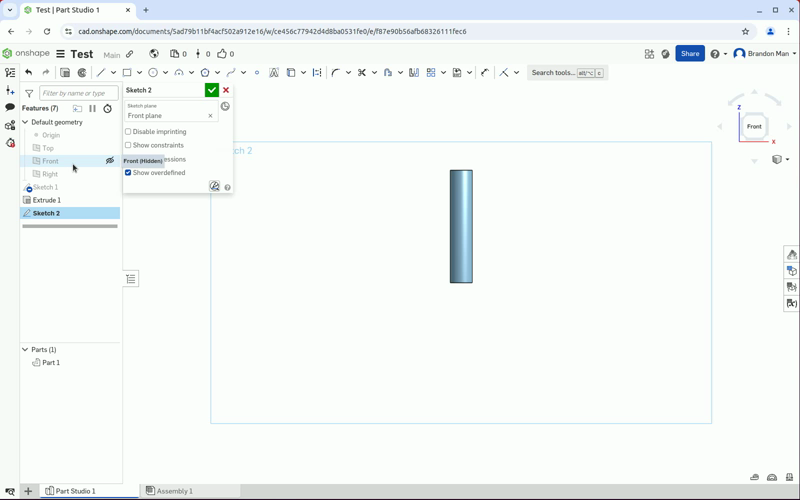
mouse_move(73, 352)
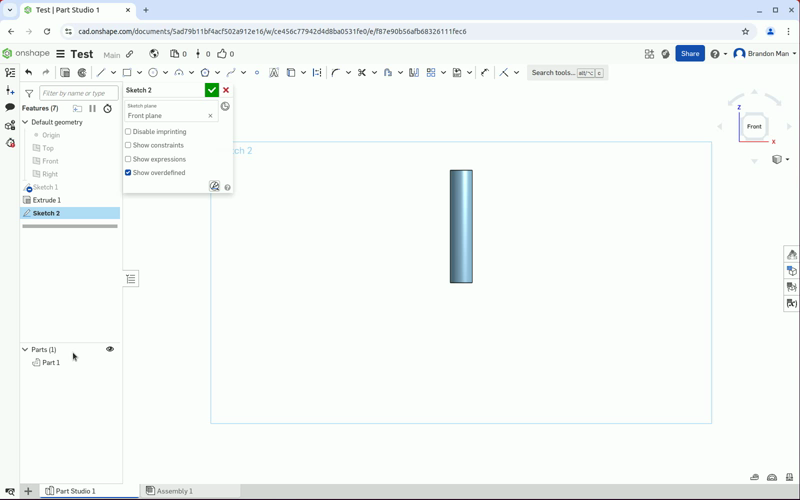
key(y)
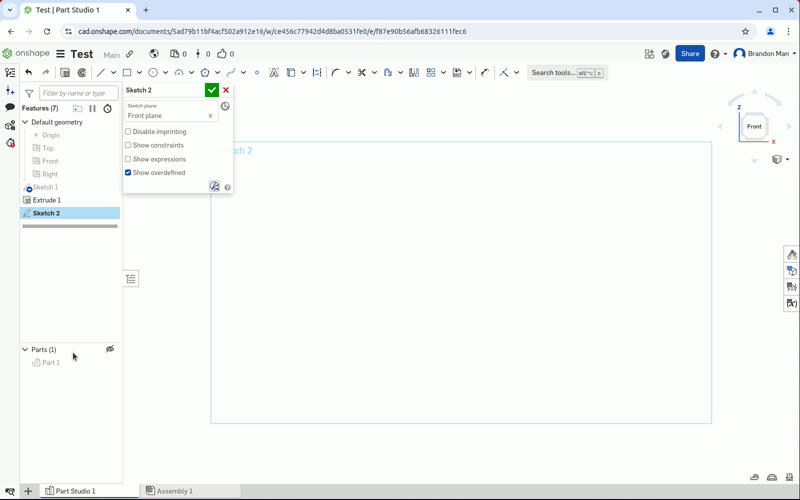
key(l)
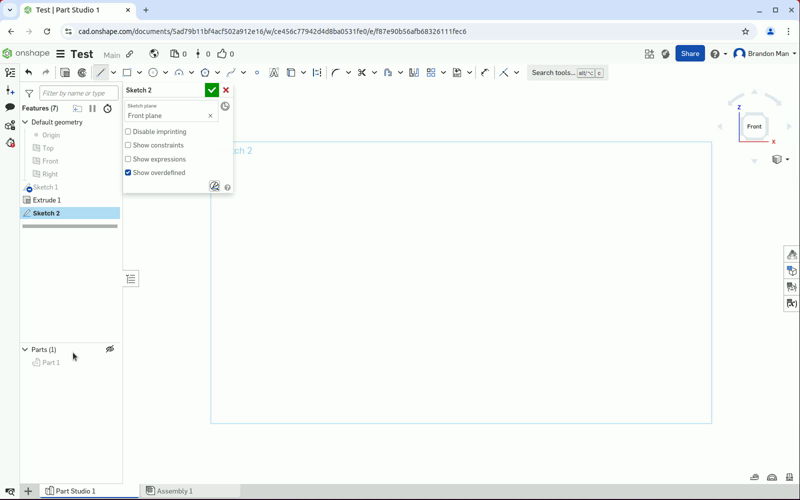
key_down(shift)
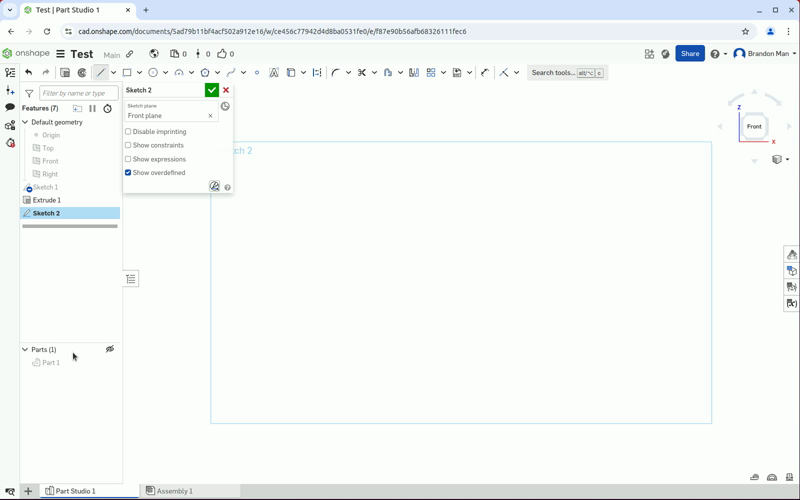
mouse_move(471, 201)
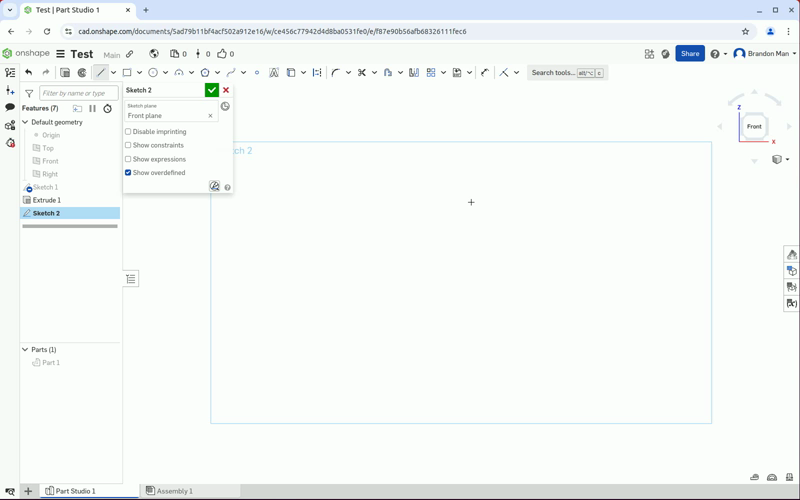
click(471, 201)
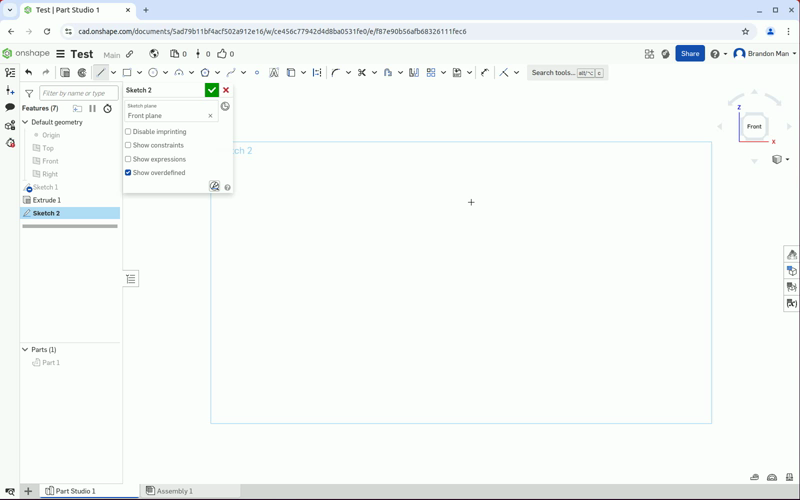
key_up(shift)
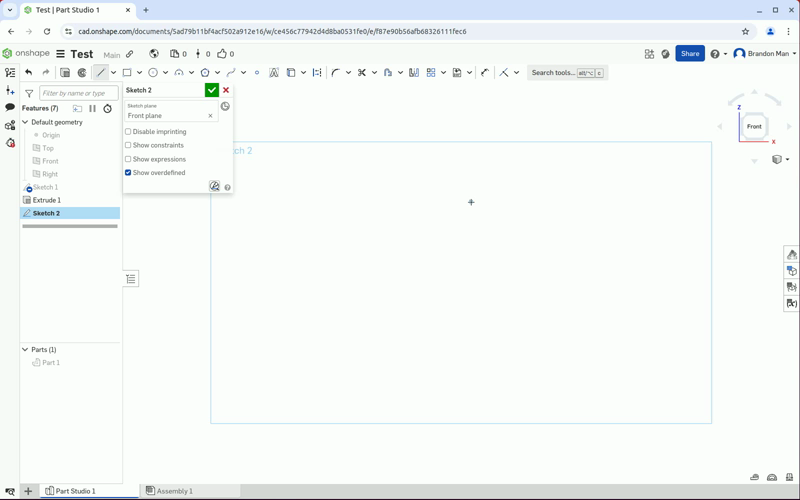
key_down(shift)
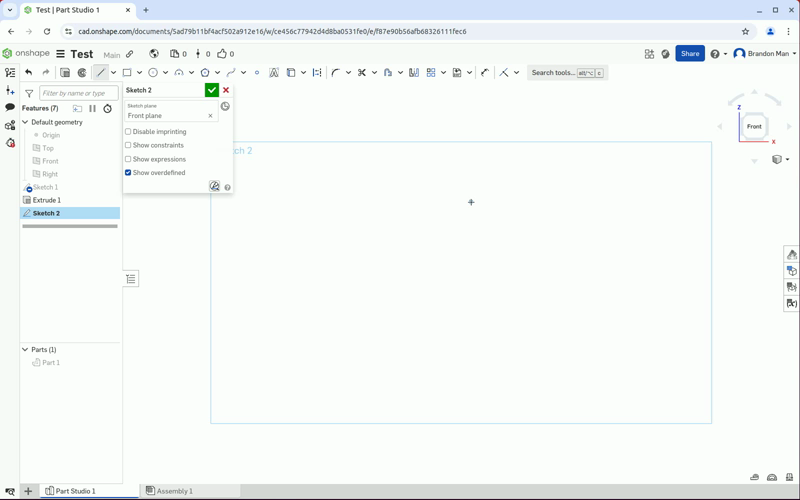
mouse_move(543, 186)
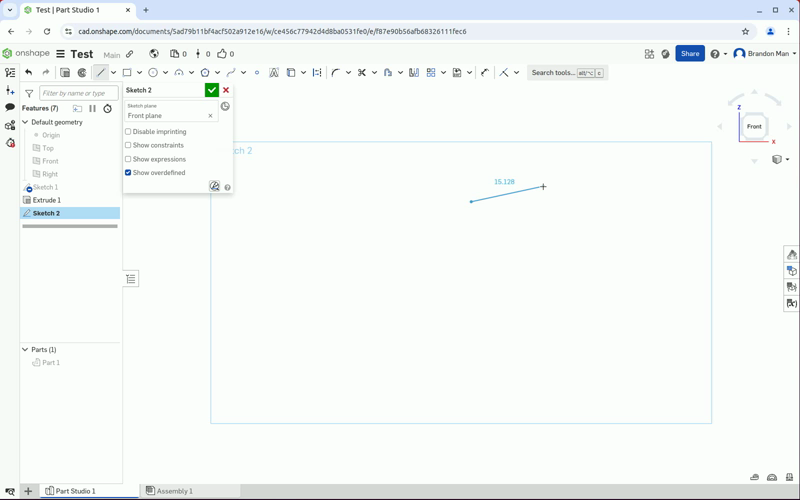
click(543, 186)
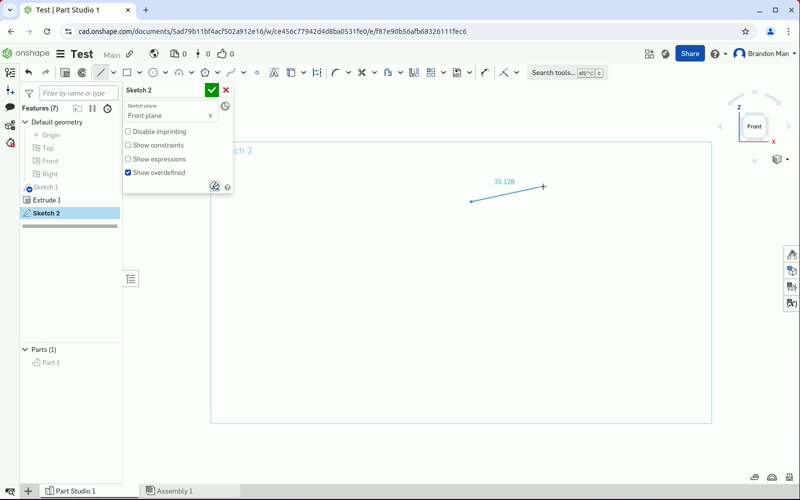
key_up(shift)
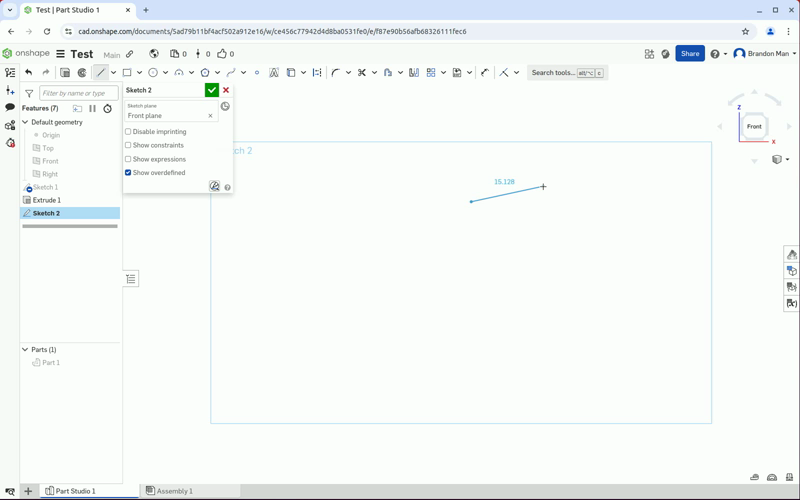
key_down(shift)
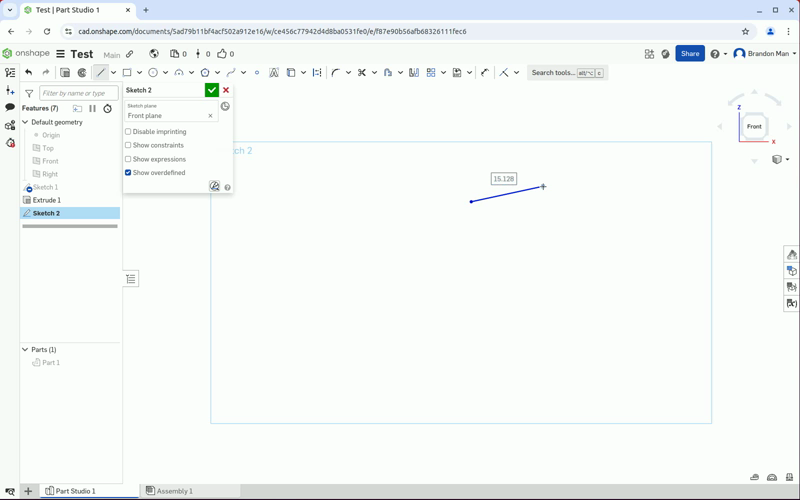
mouse_move(471, 170)
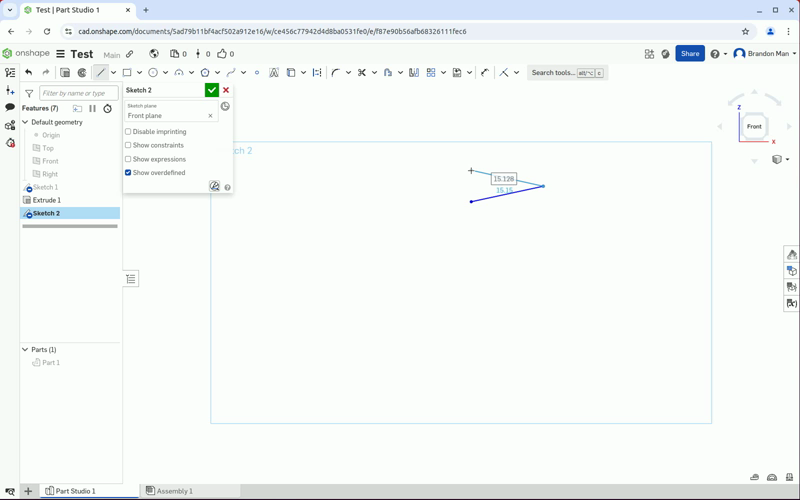
click(471, 170)
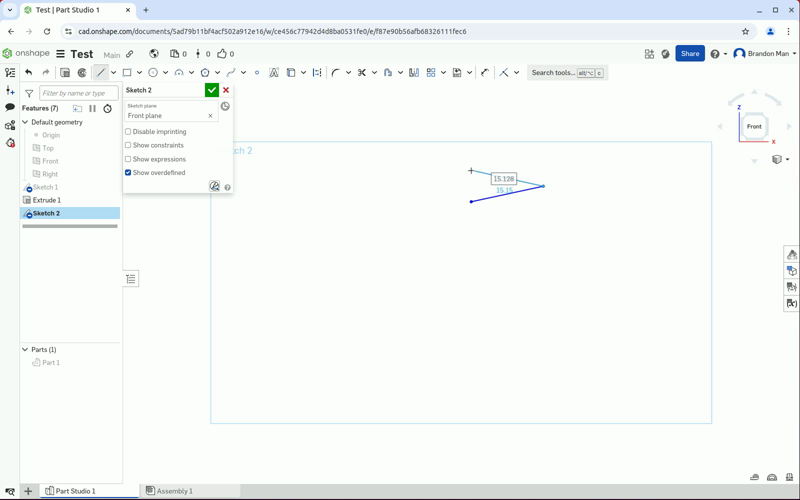
key_up(shift)
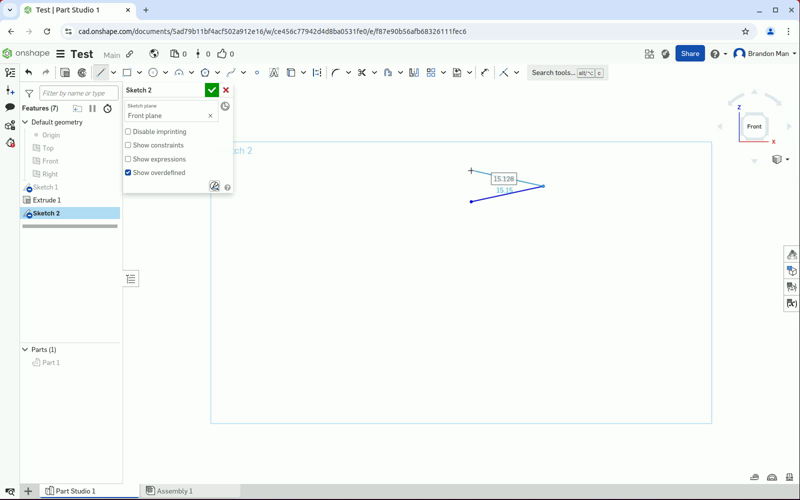
mouse_move(501, 170)
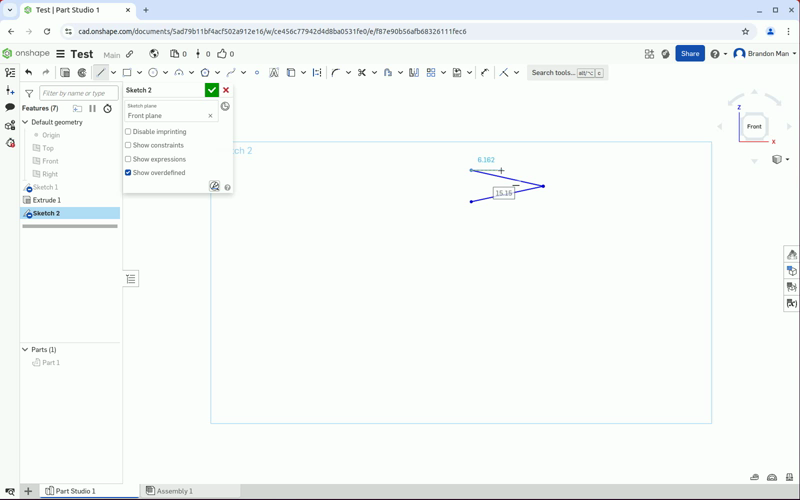
key_down(shift)
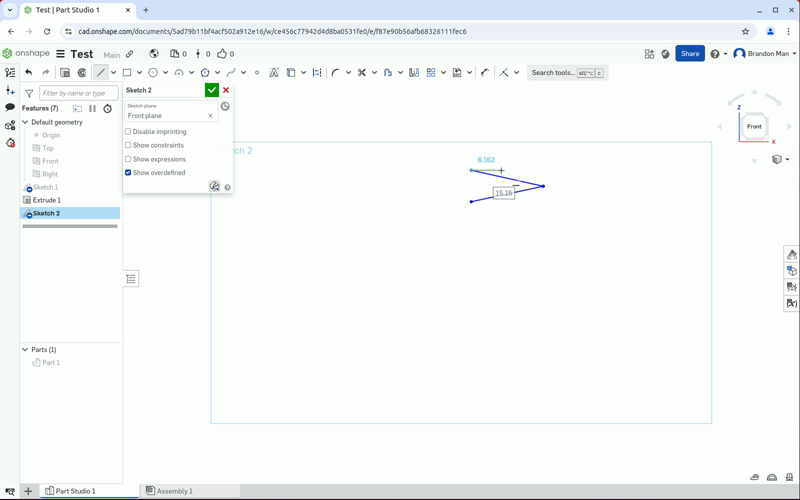
mouse_move(471, 201)
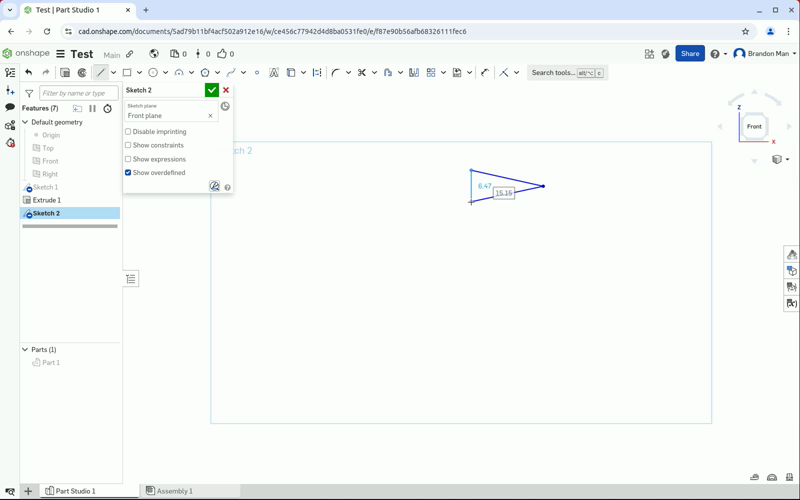
key_up(shift)
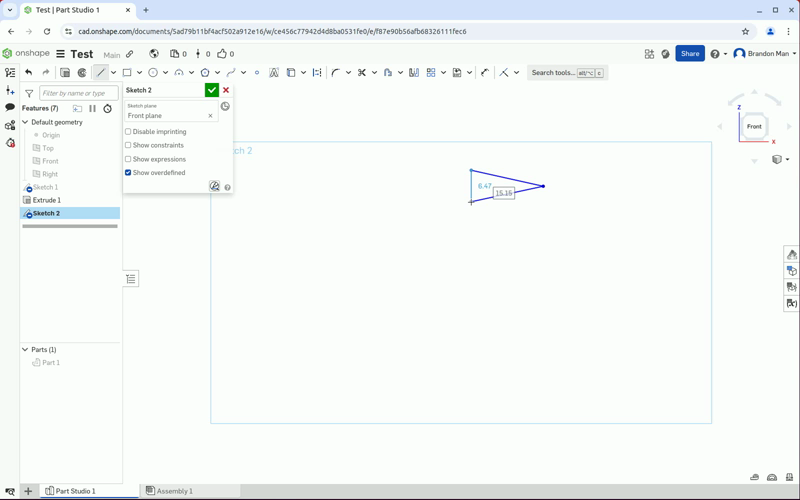
click(471, 201)
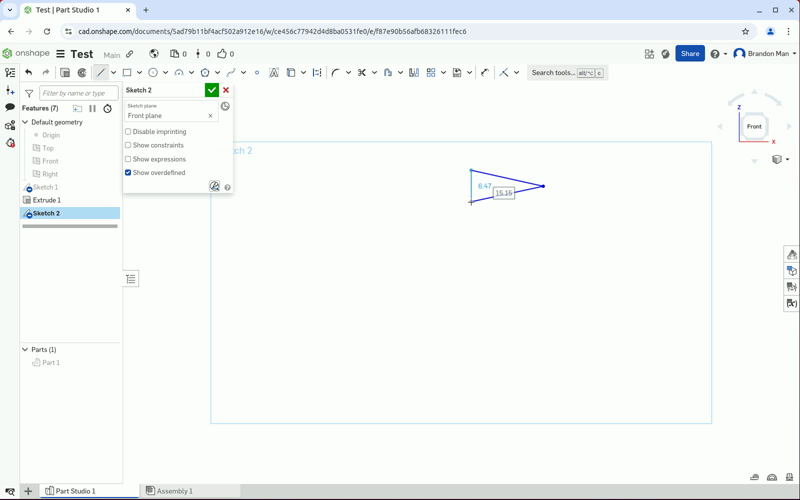
key(esc)
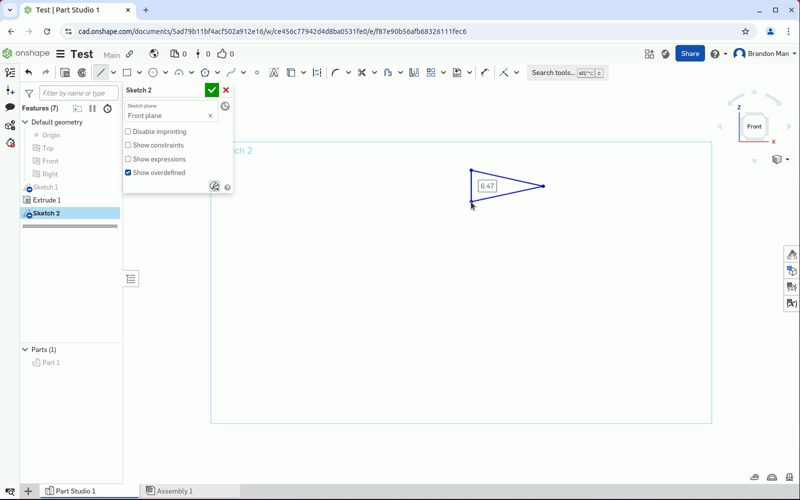
mouse_move(503, 181)
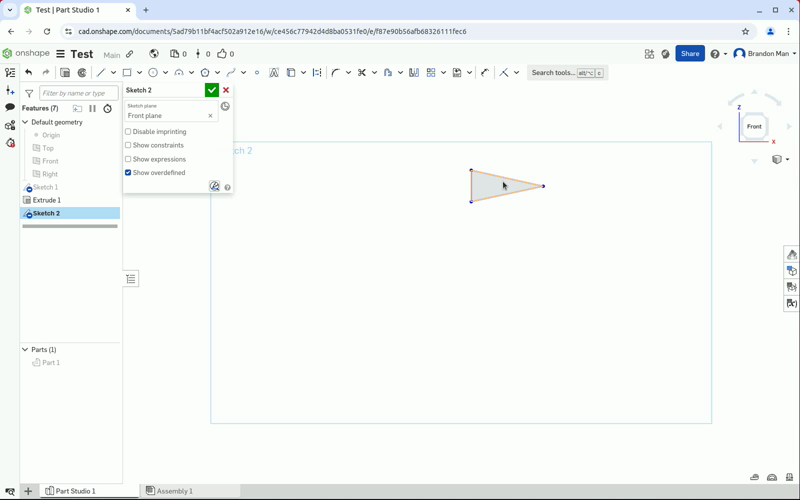
scroll(6)
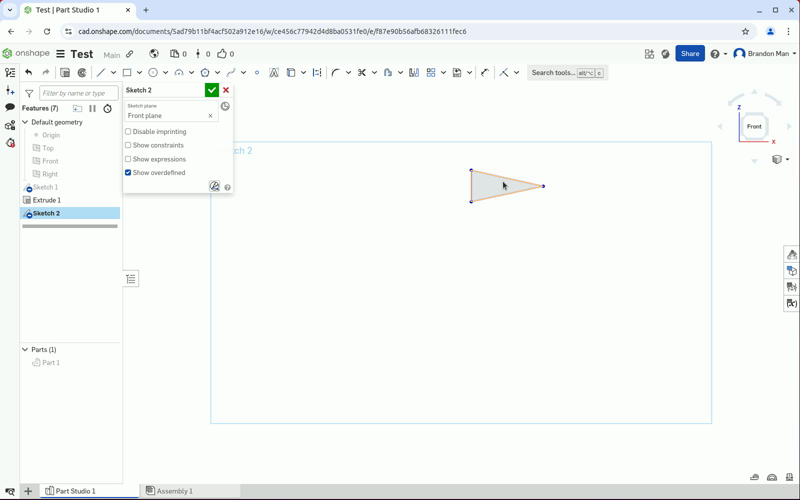
scroll(6)
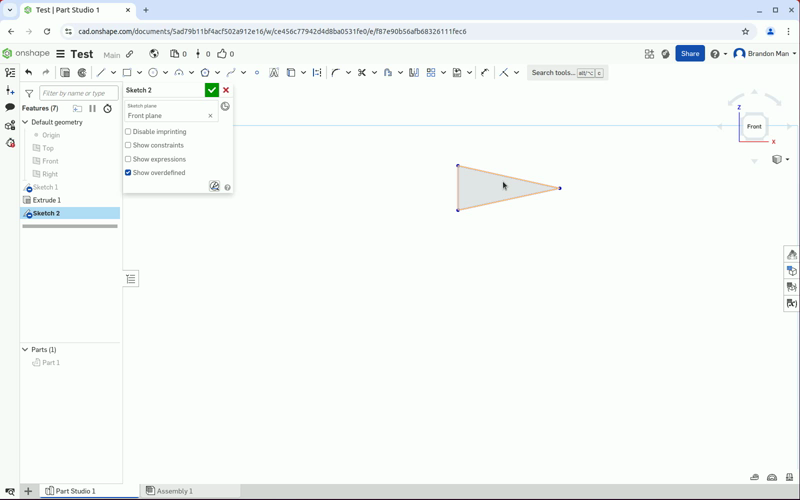
scroll(6)
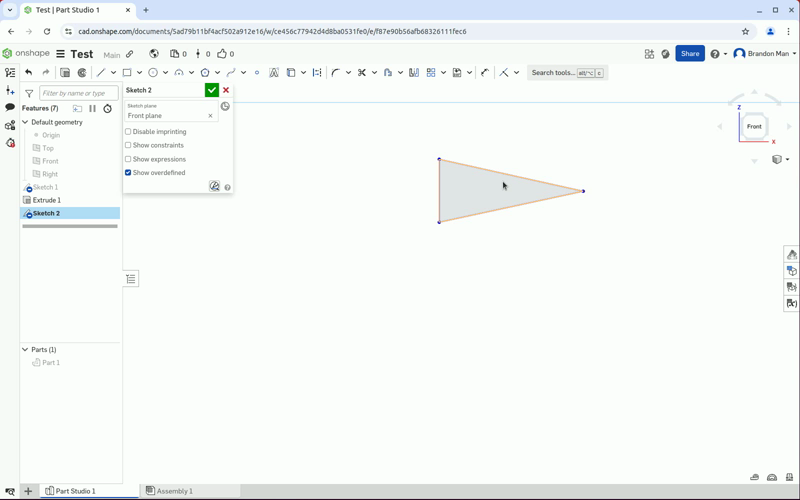
scroll(6)
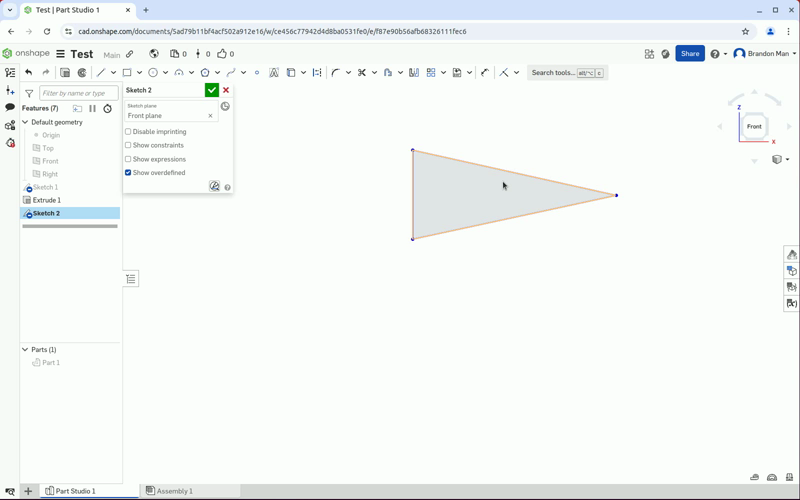
scroll(6)
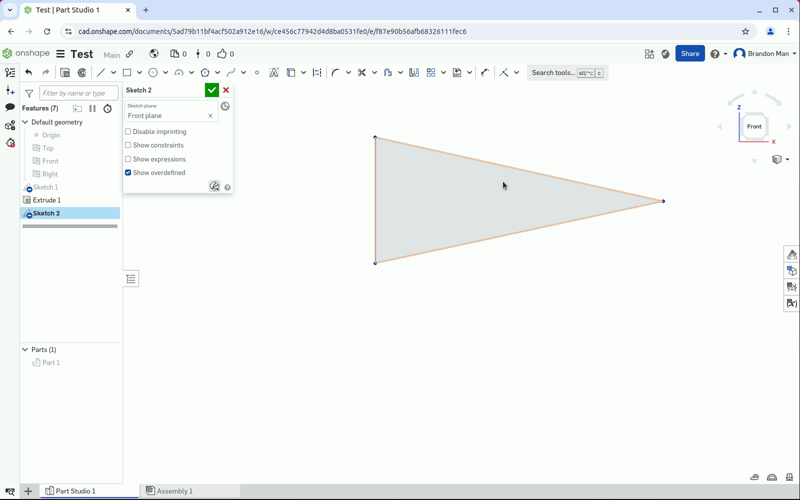
scroll(6)
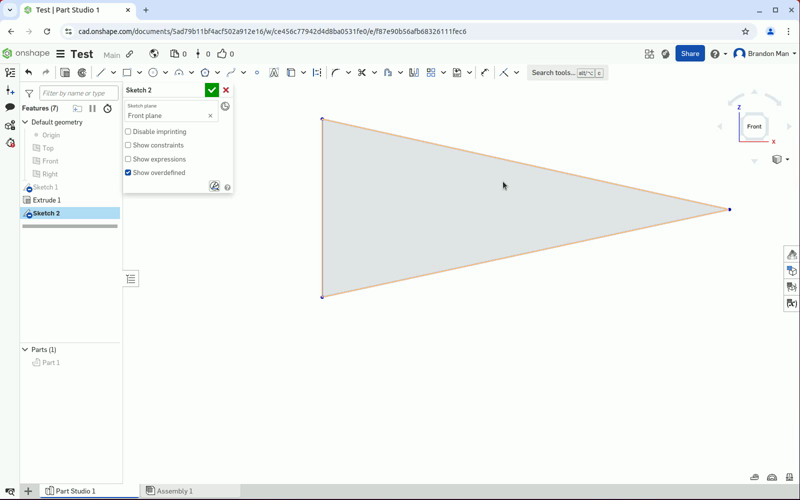
scroll(6)
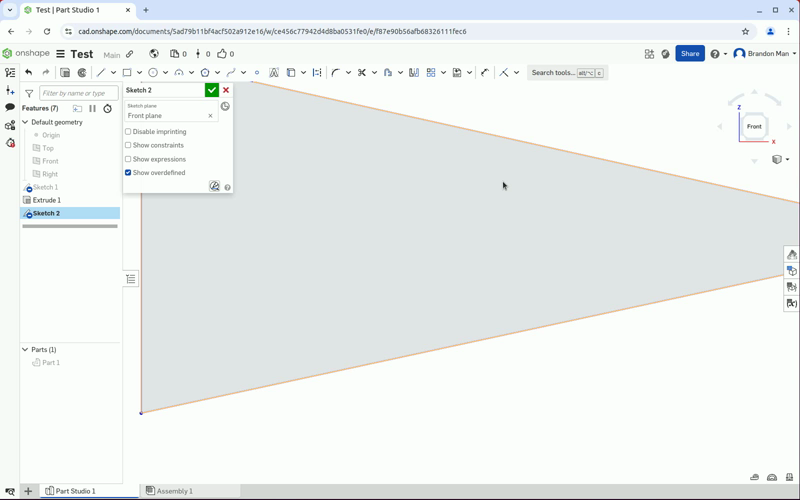
click(503, 181)
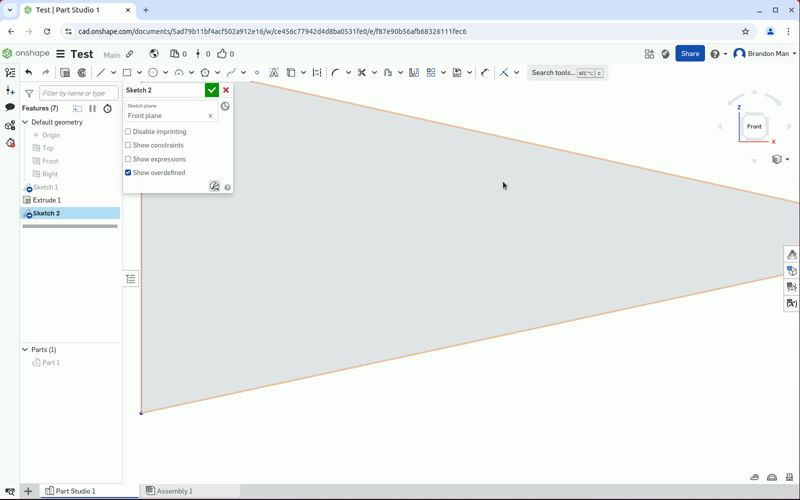
scroll(-6)
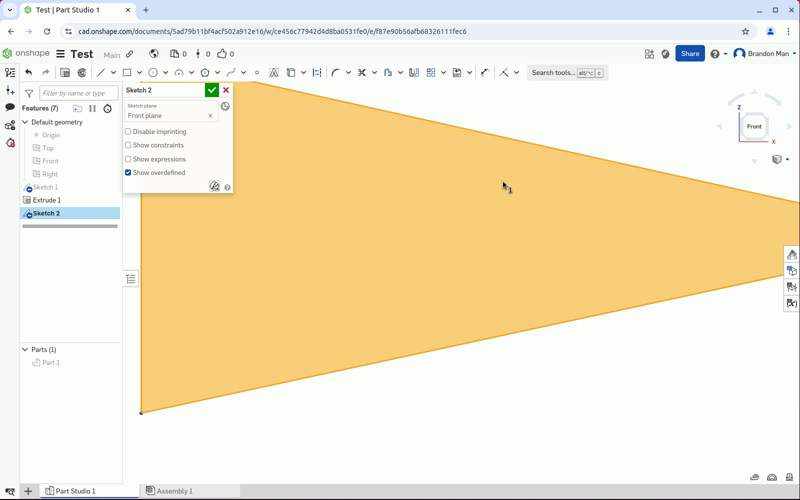
scroll(-6)
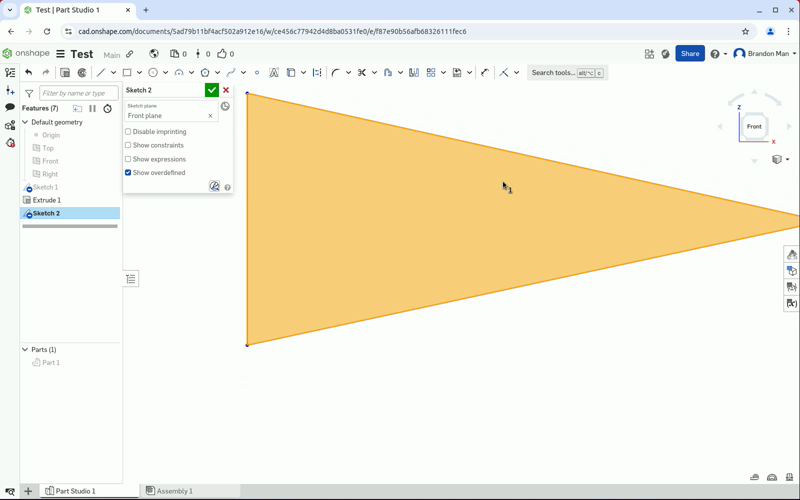
scroll(-6)
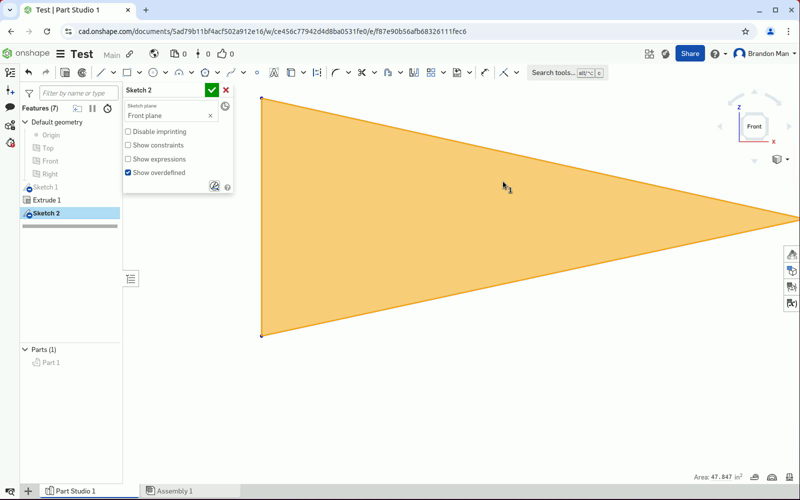
scroll(-6)
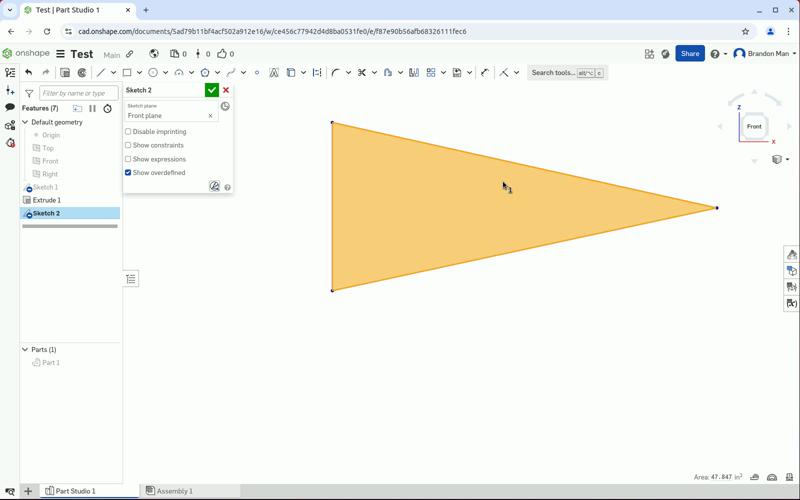
scroll(-6)
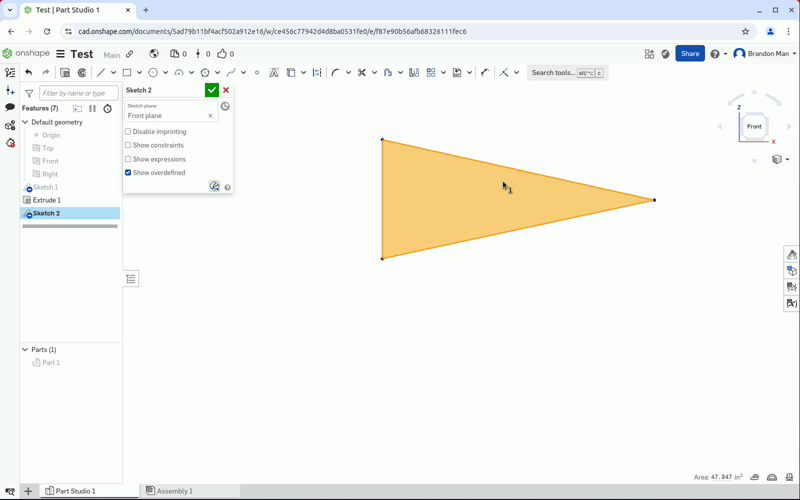
scroll(-6)
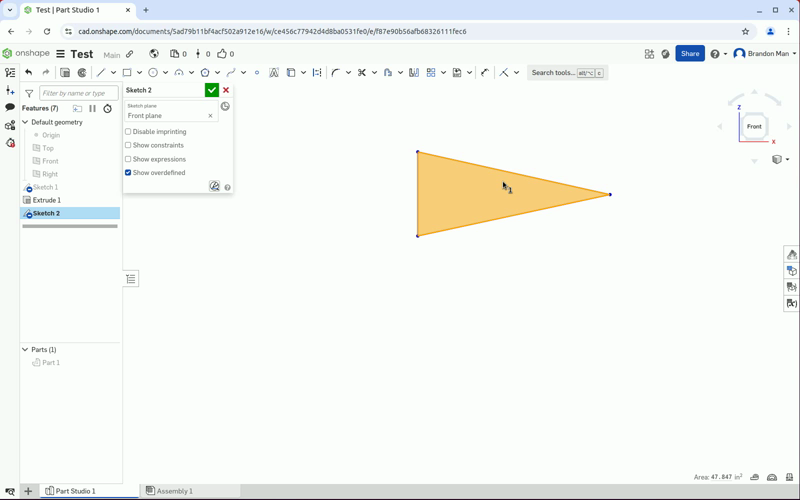
scroll(-6)
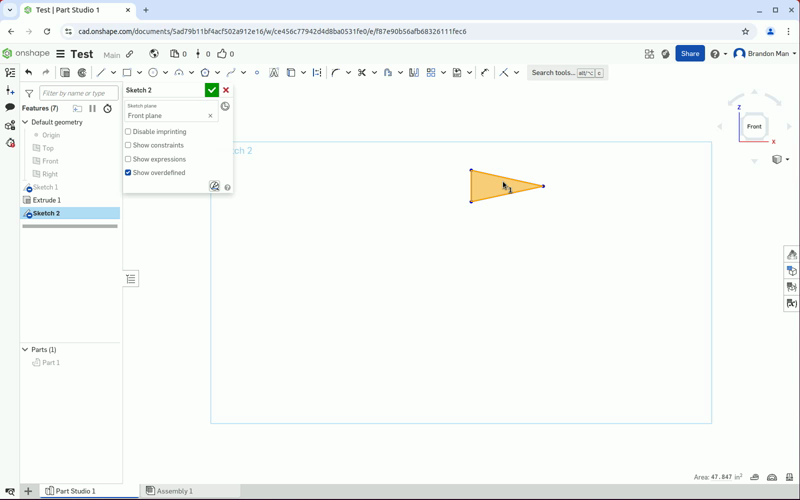
mouse_move(73, 352)
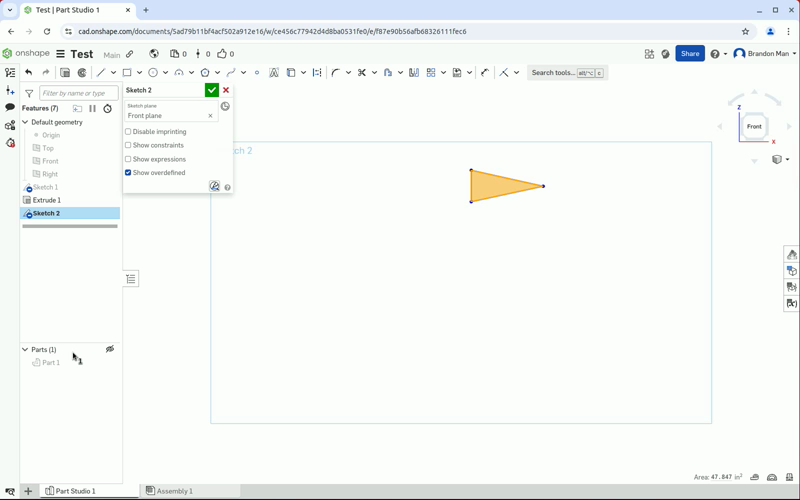
key(shift+y)
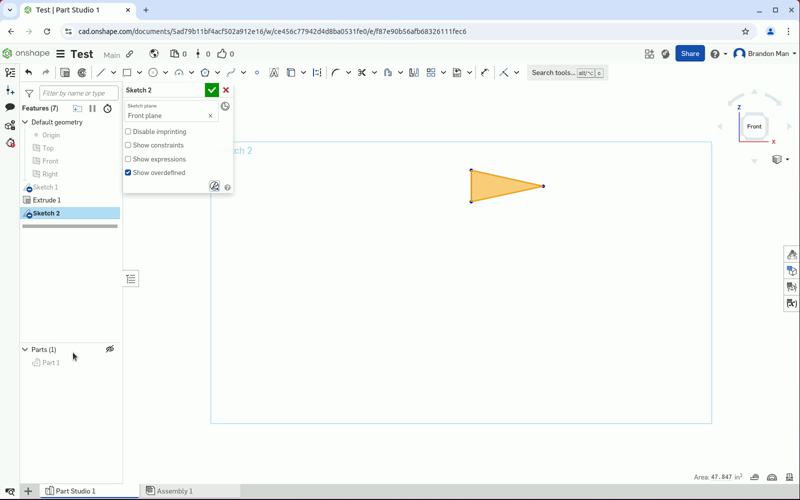
key(shift+e)
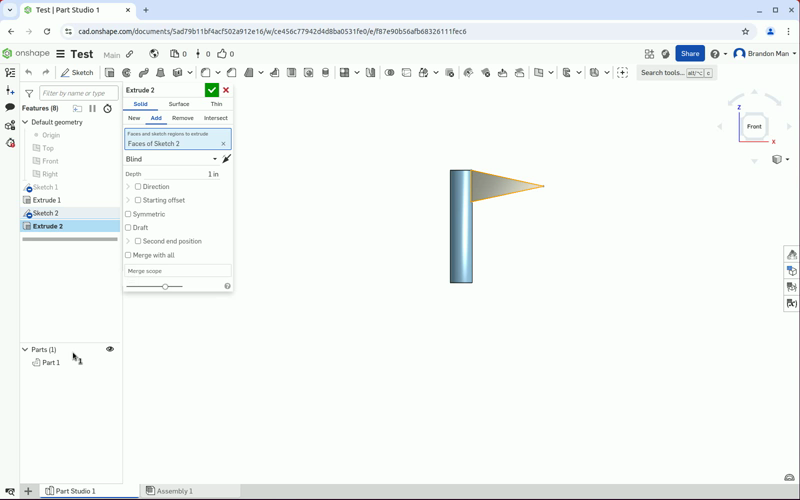
mouse_move(143, 106)
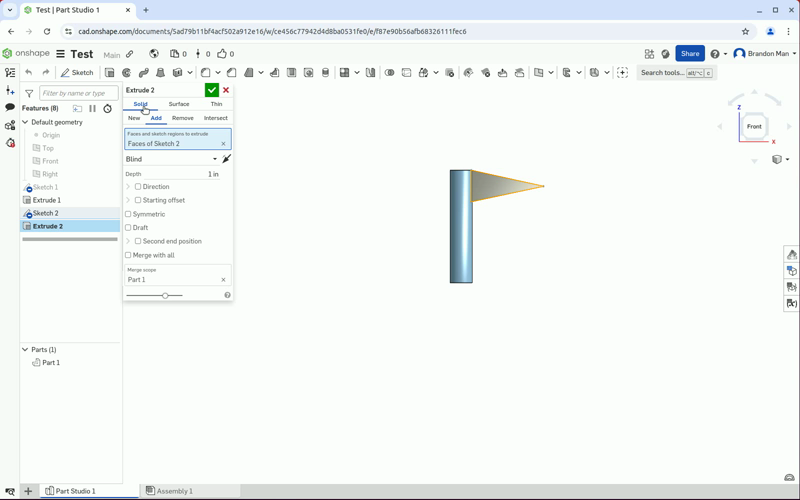
click(143, 106)
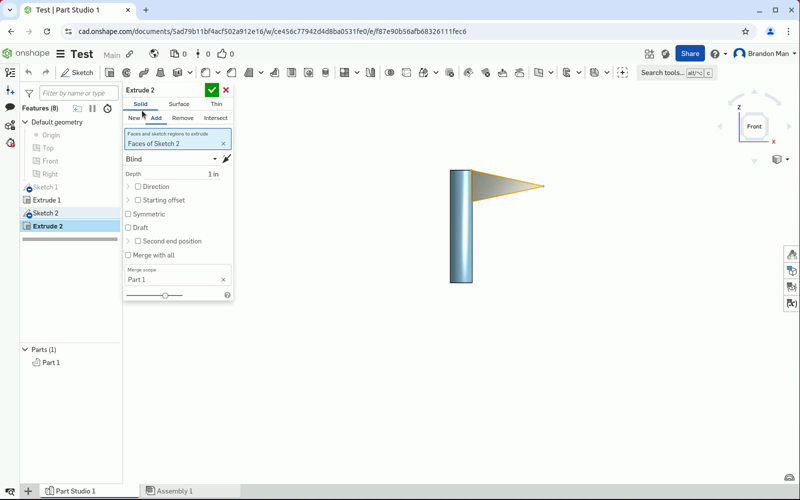
mouse_move(137, 120)
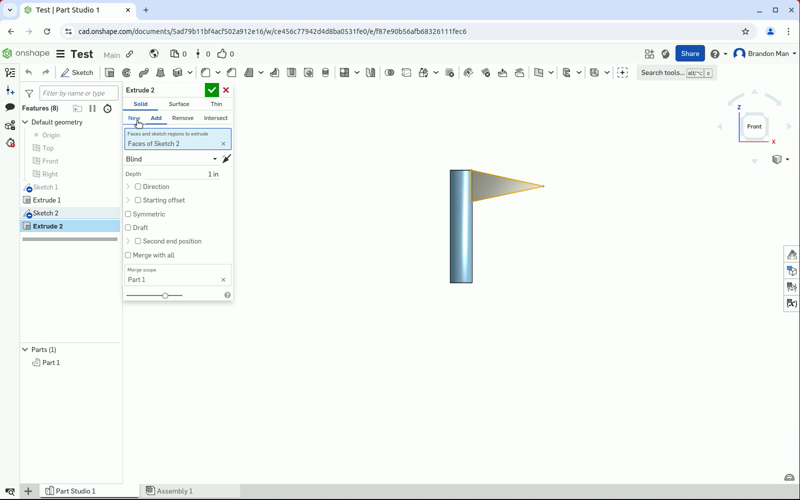
click(137, 120)
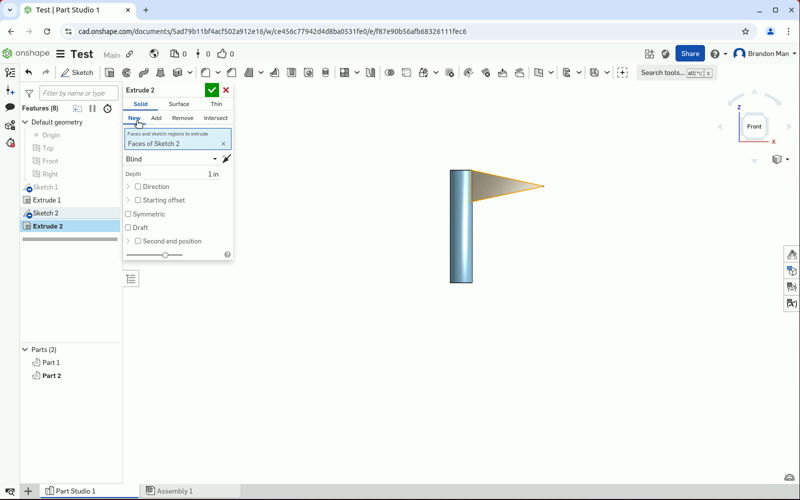
key(tab, 4)
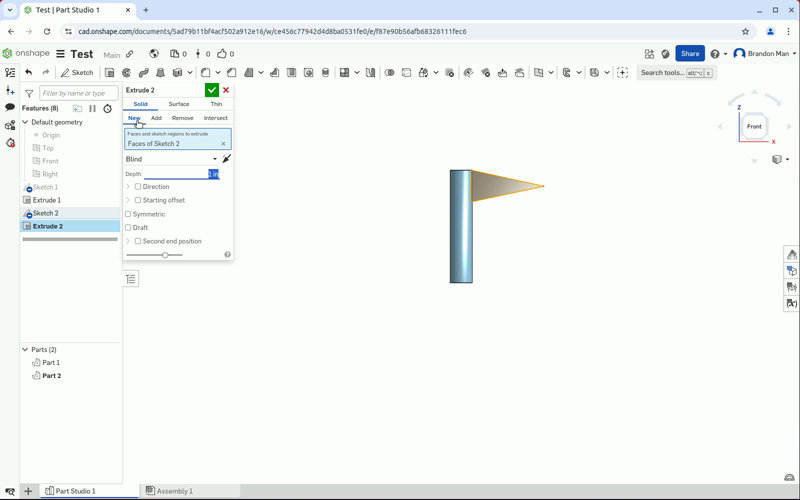
text(-0.482)
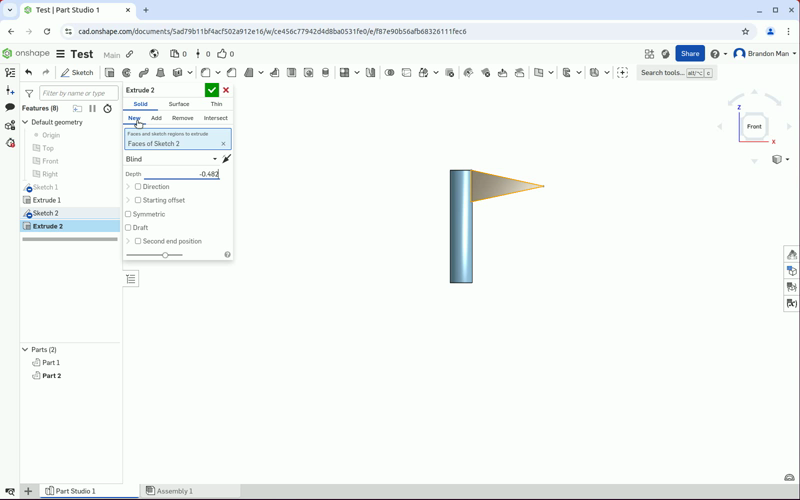
key(tab, 3)
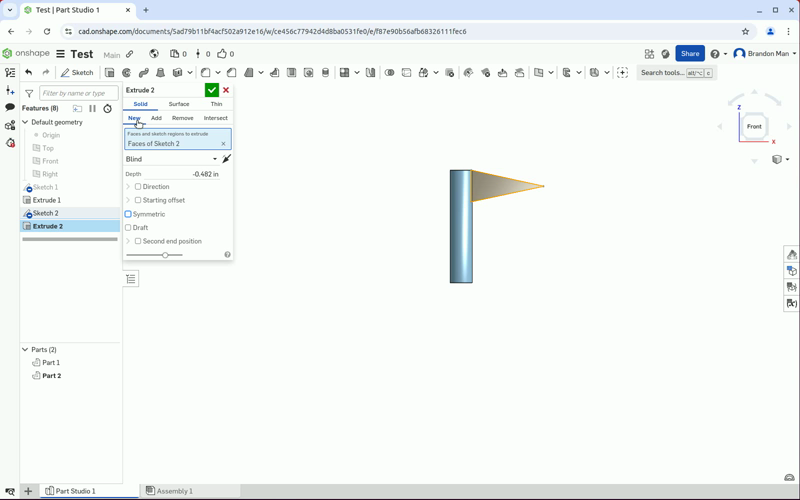
key(space)
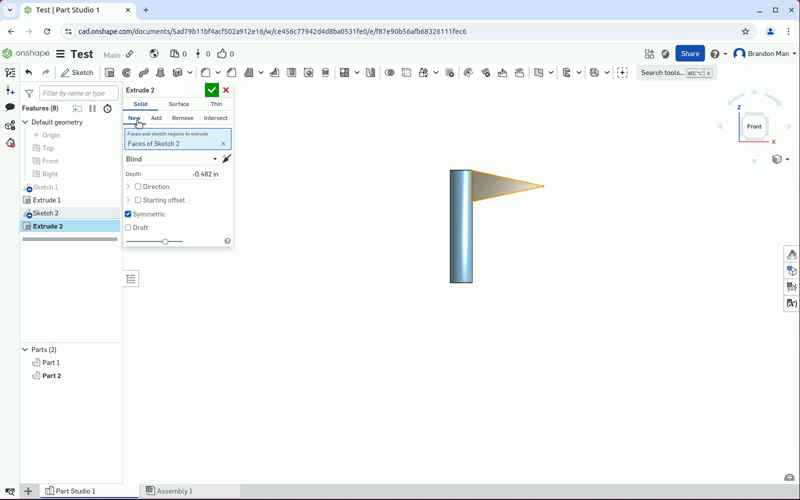
key(enter)
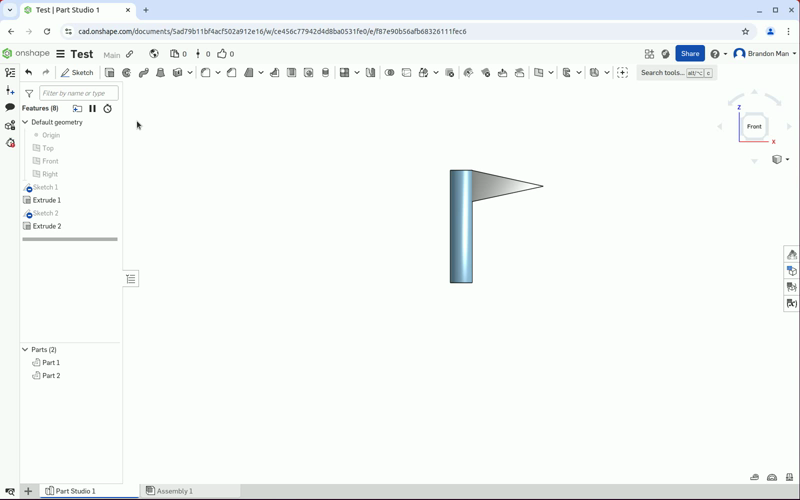
key(shift+h)
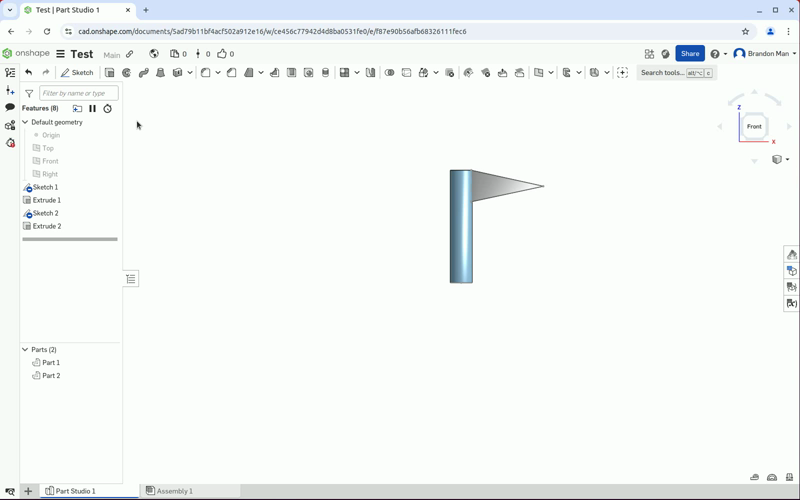
key(shift+h)
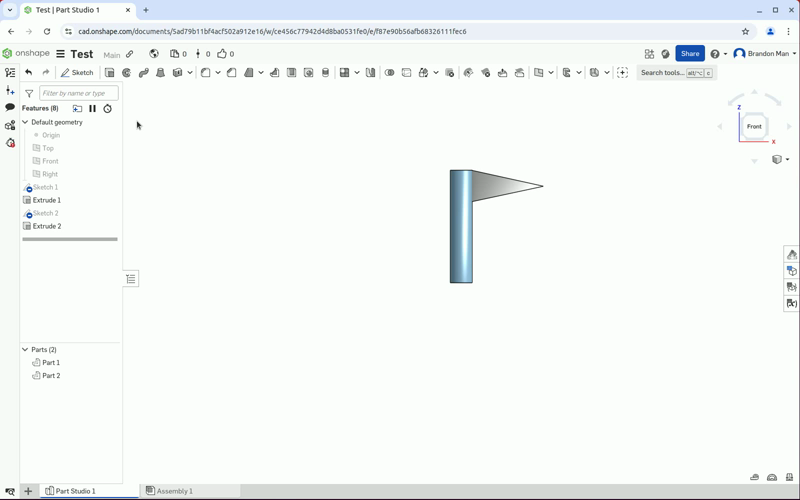
mouse_move(73, 189)
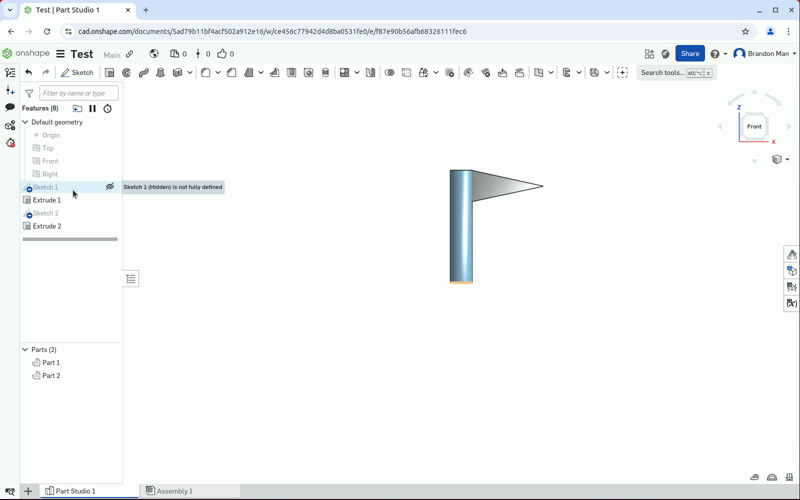
click(73, 189)
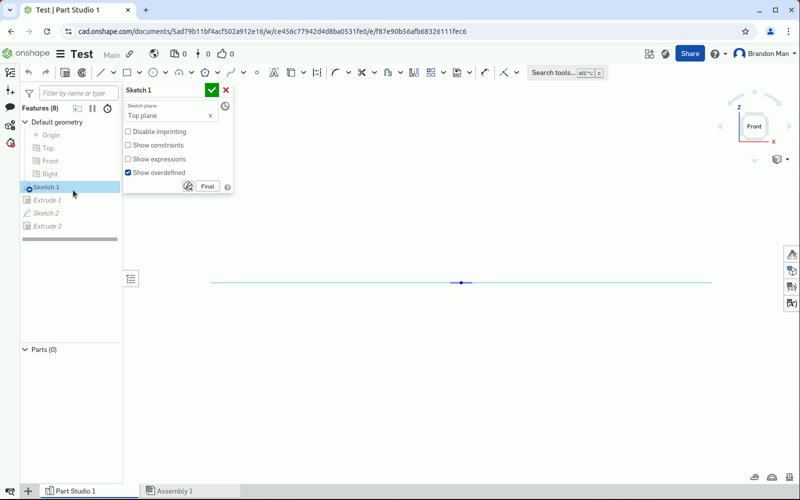
mouse_move(229, 92)
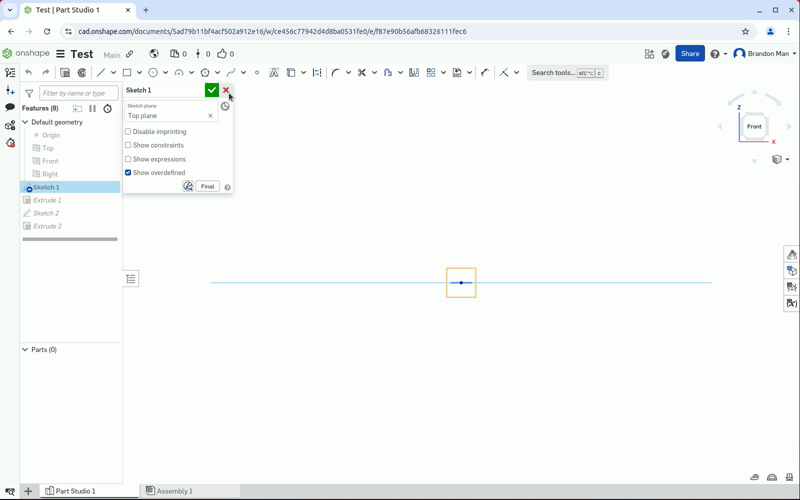
click(229, 92)
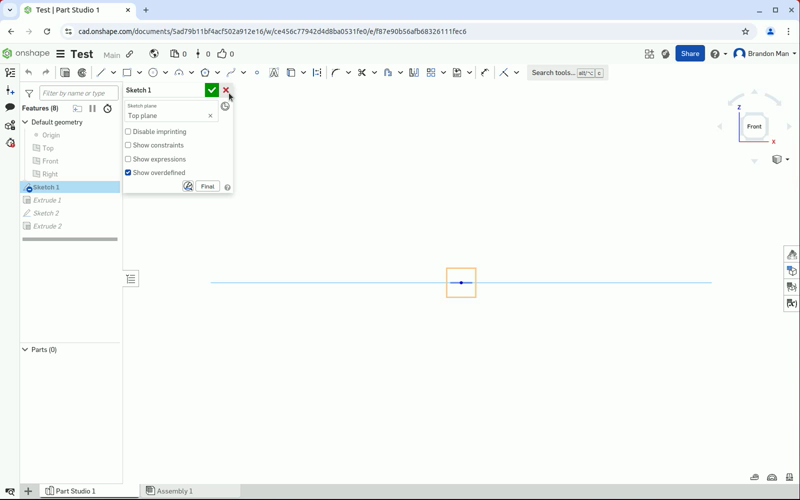
key(shift+s)
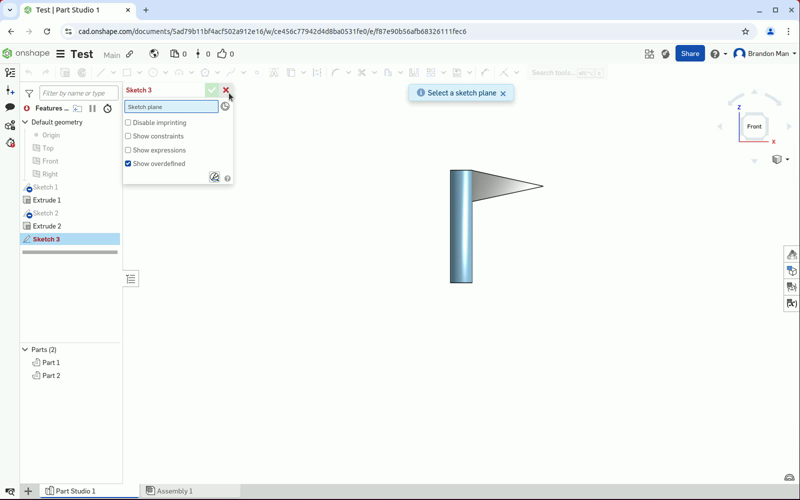
mouse_move(73, 163)
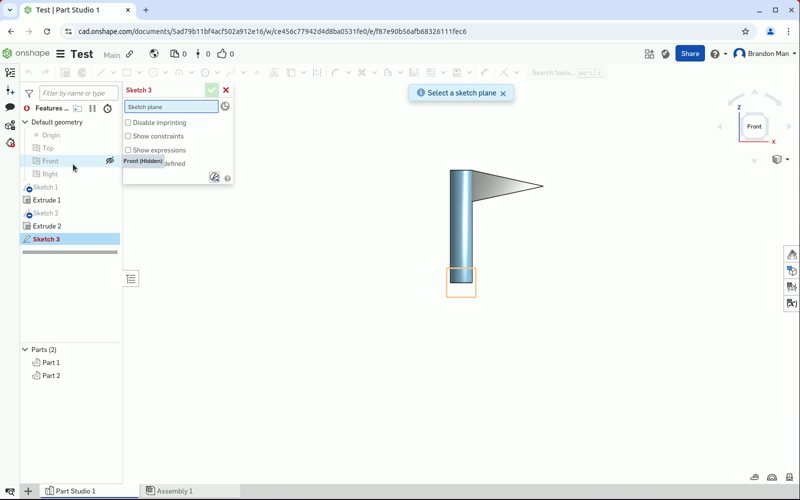
click(73, 163)
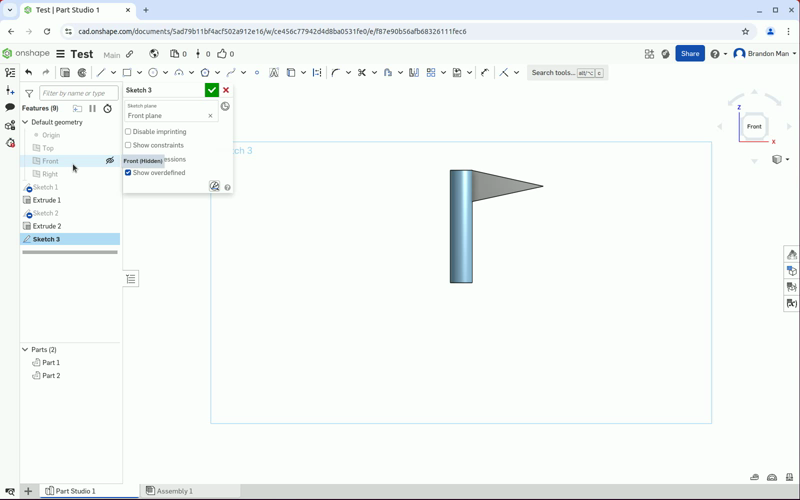
mouse_move(73, 352)
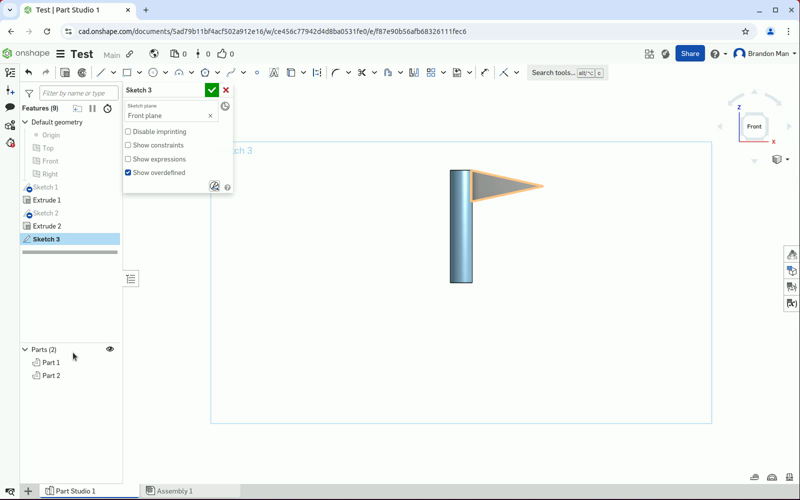
key(y)
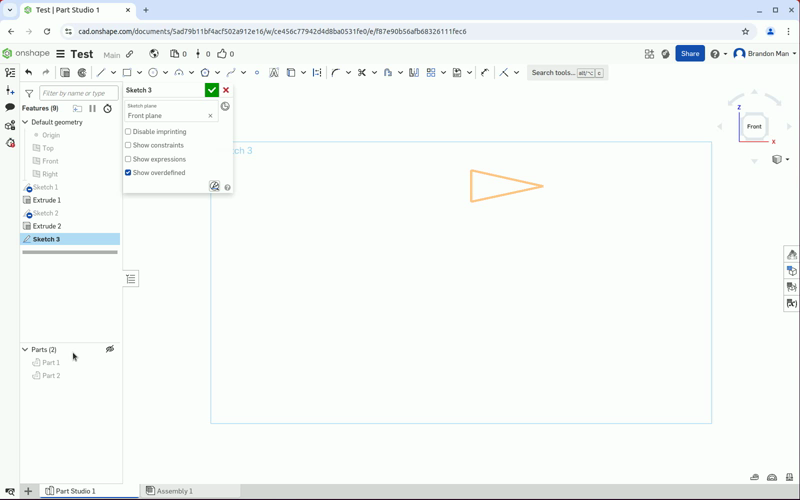
key(l)
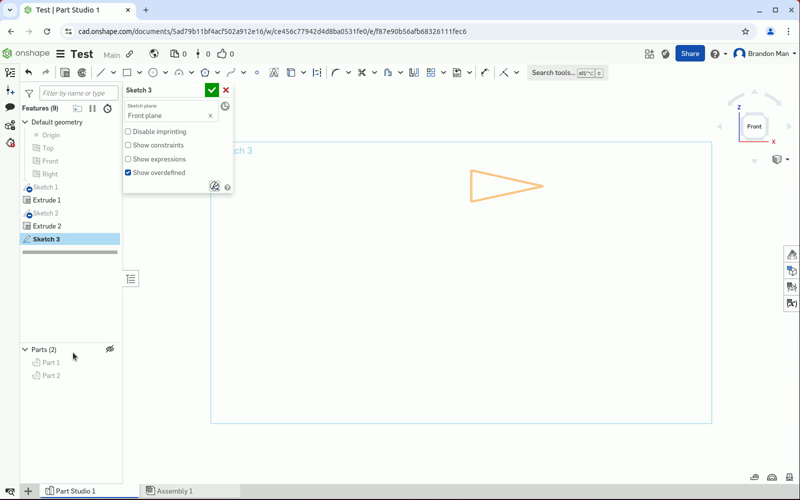
key_down(shift)
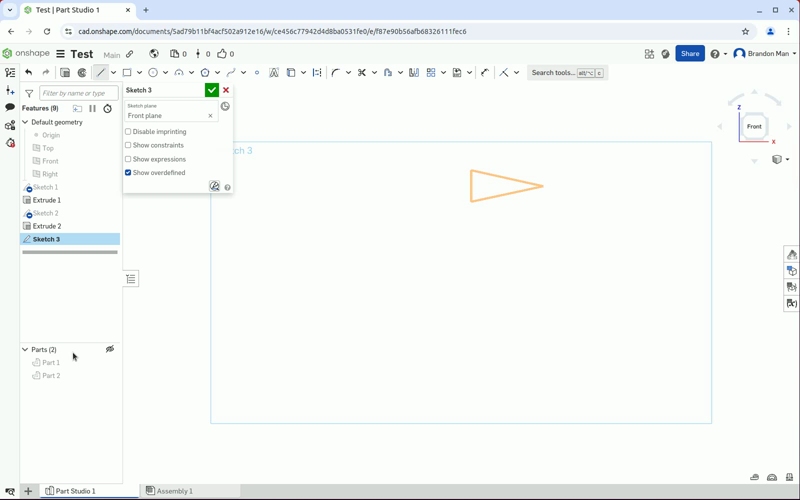
mouse_move(467, 183)
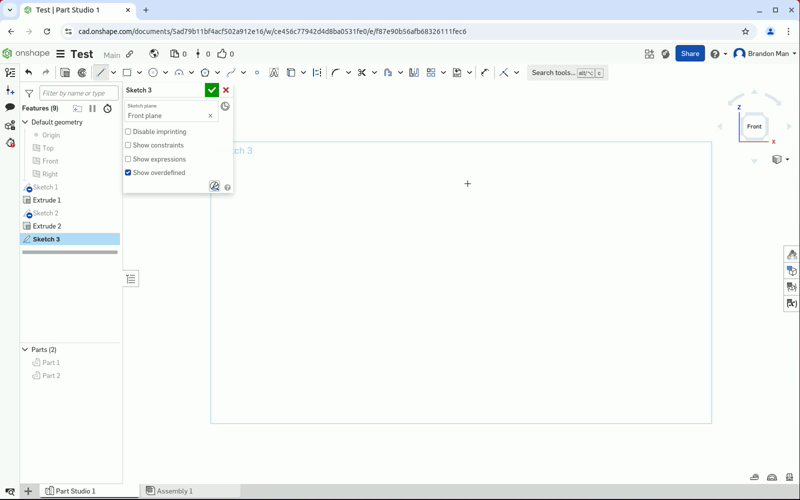
click(467, 183)
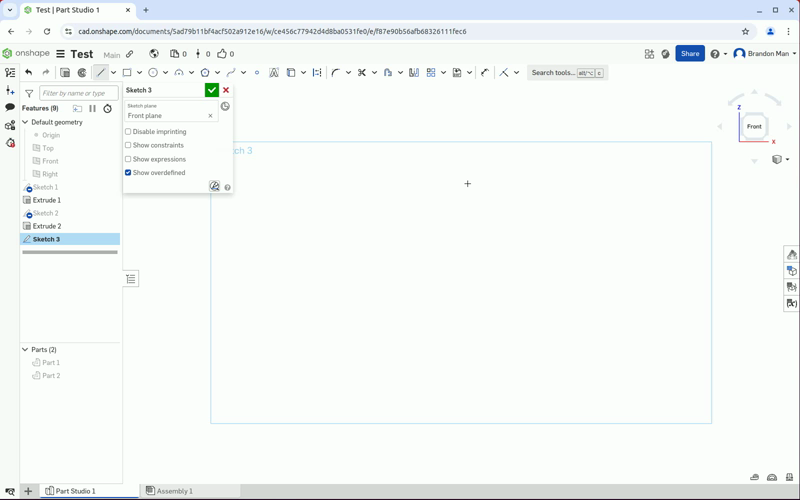
key_up(shift)
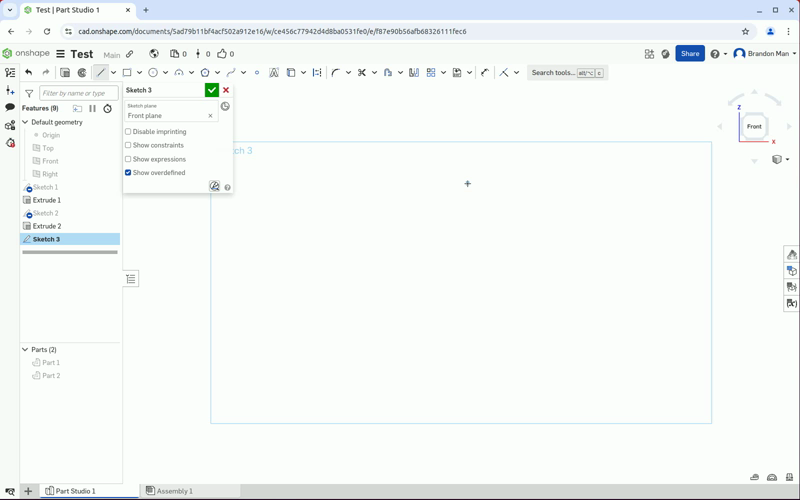
key_down(shift)
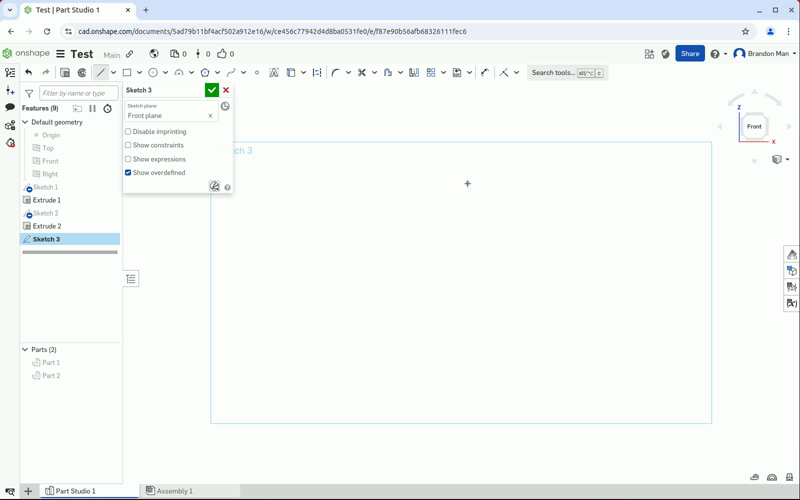
mouse_move(497, 183)
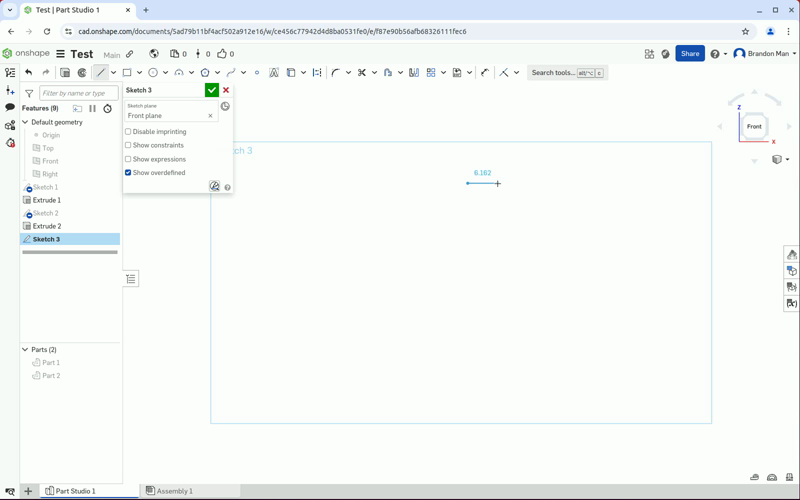
mouse_move(471, 203)
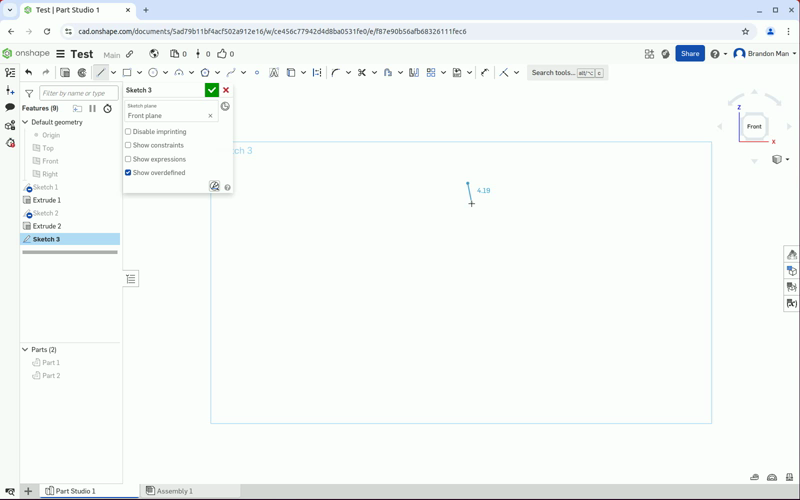
click(471, 203)
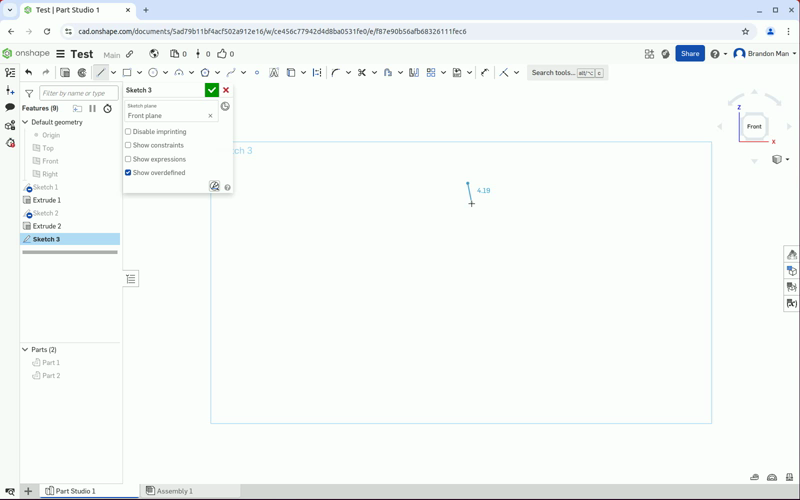
key_up(shift)
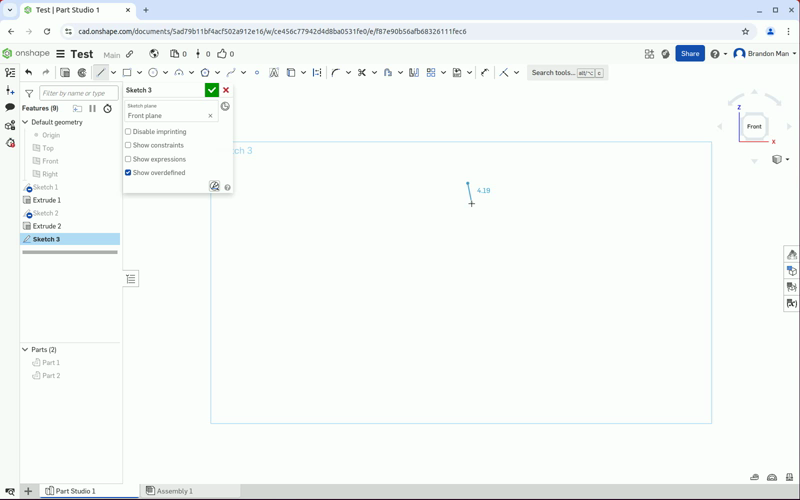
key_down(shift)
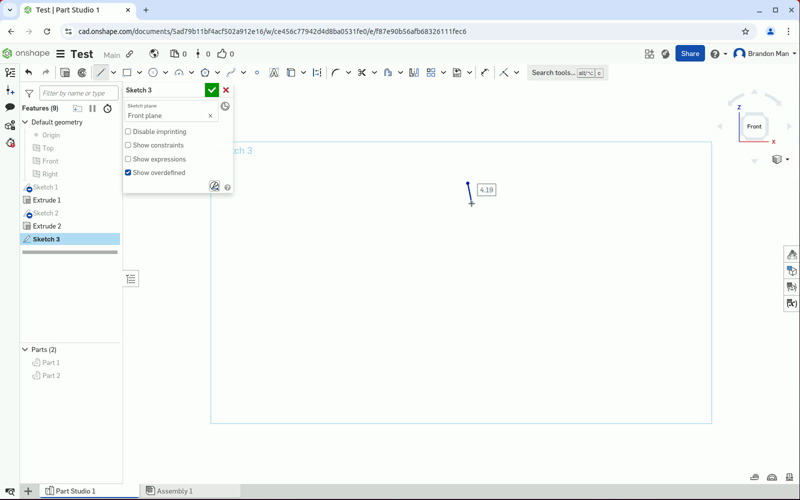
mouse_move(501, 203)
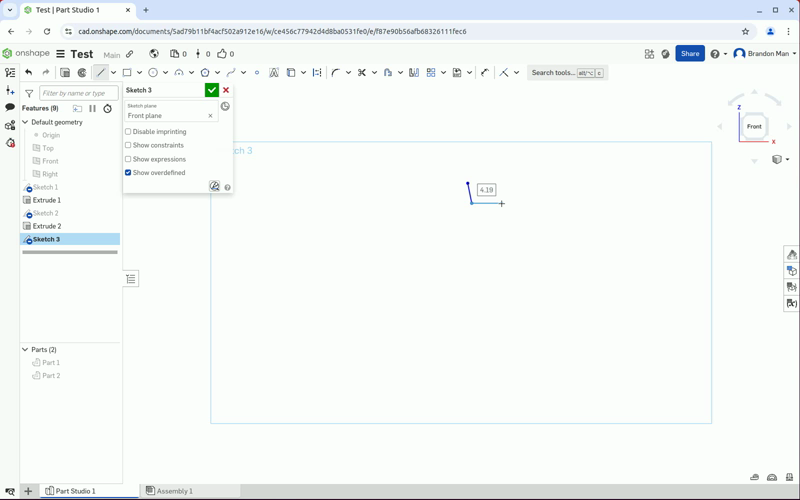
mouse_move(471, 170)
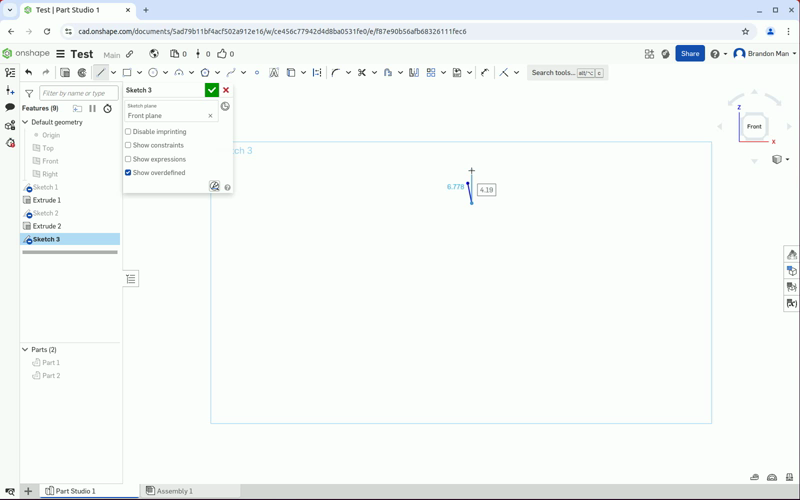
click(471, 170)
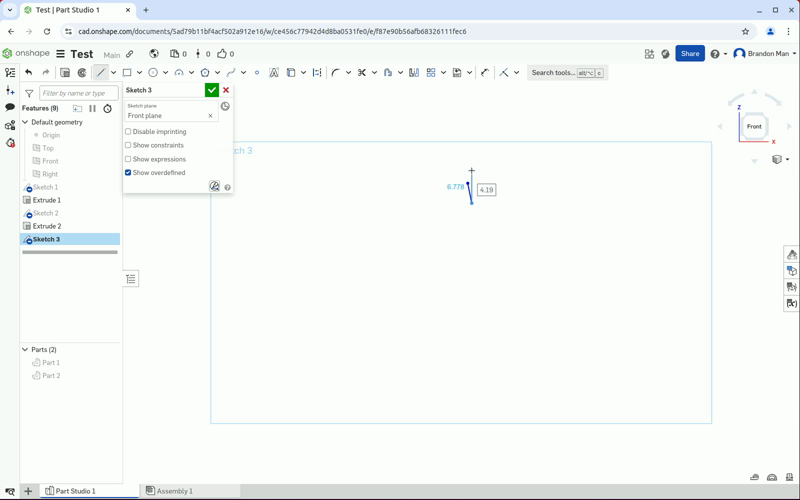
key_up(shift)
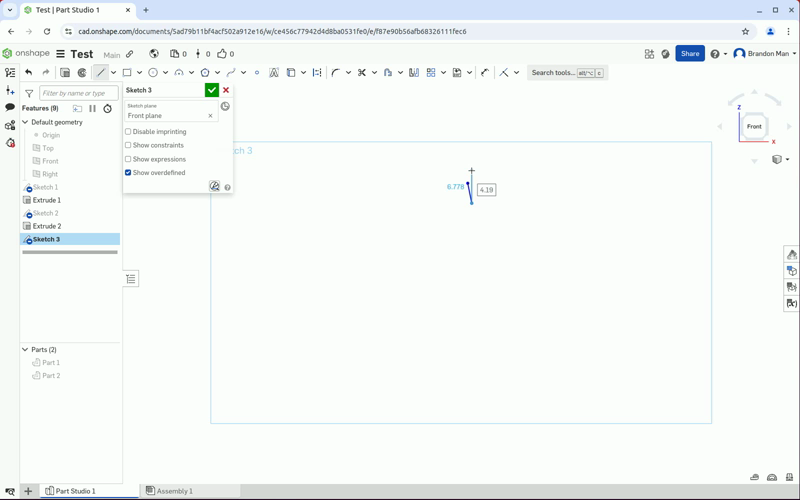
mouse_move(501, 170)
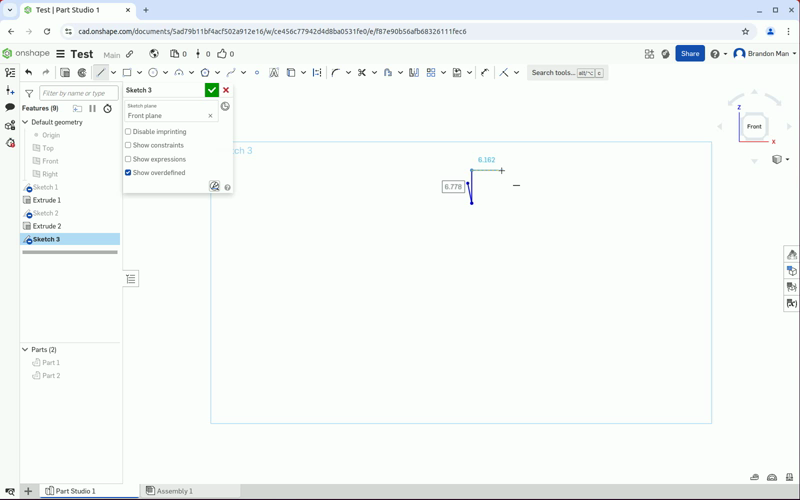
key_down(shift)
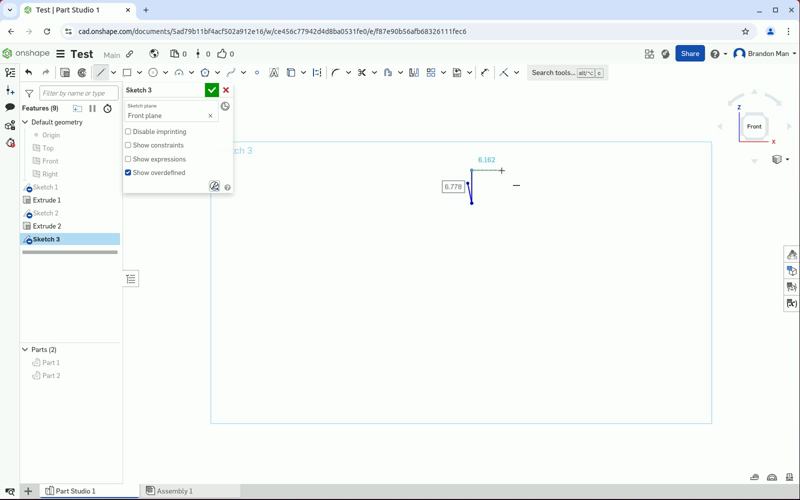
mouse_move(467, 183)
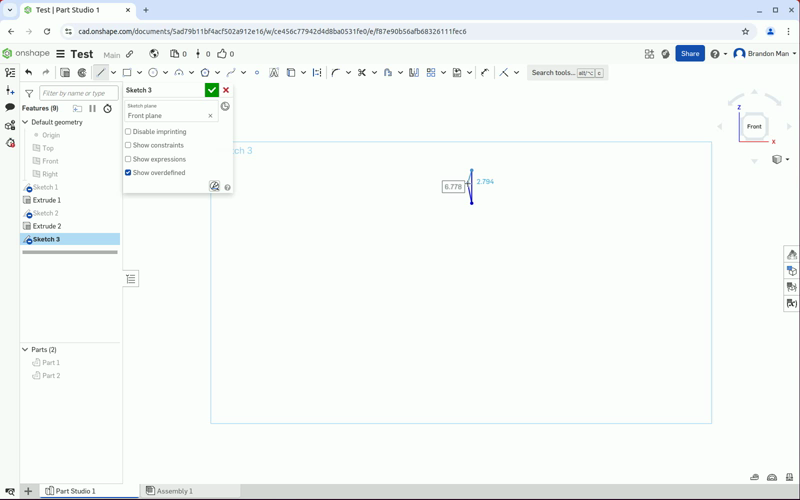
key_up(shift)
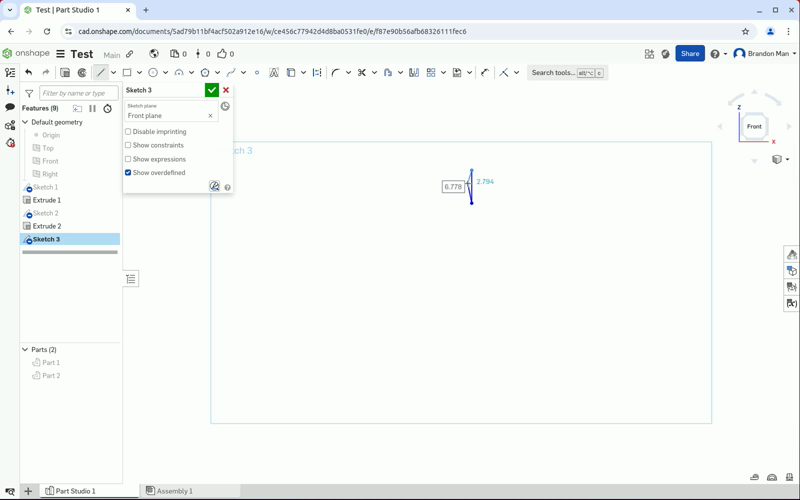
click(467, 183)
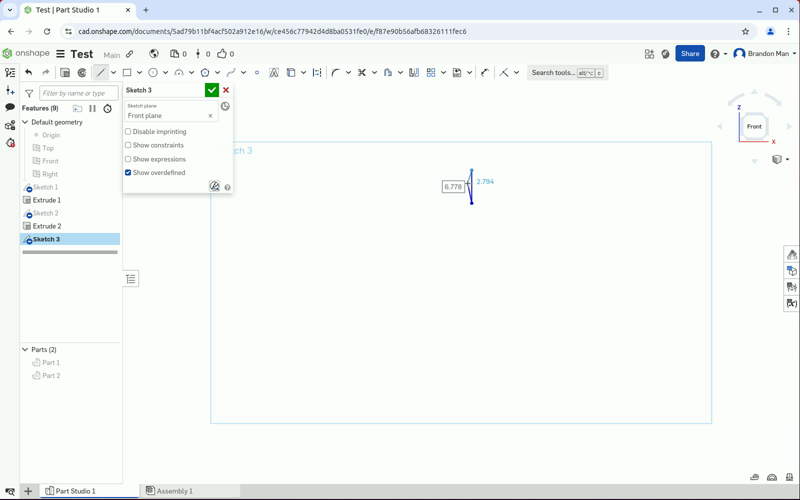
key(esc)
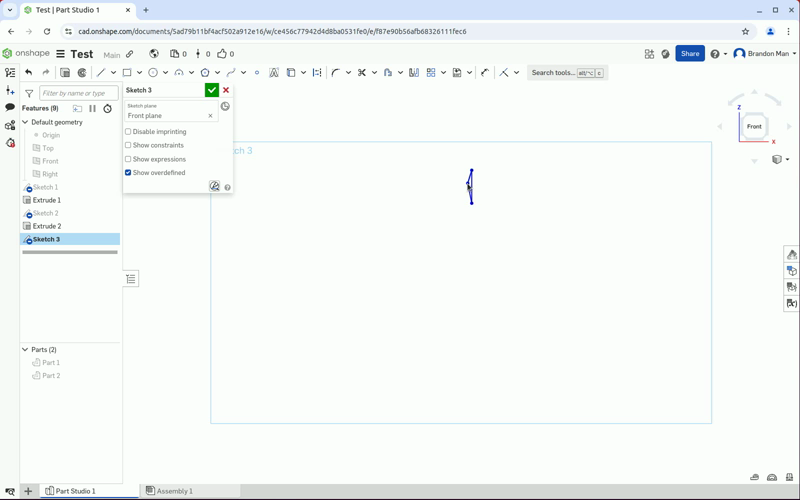
mouse_move(470, 181)
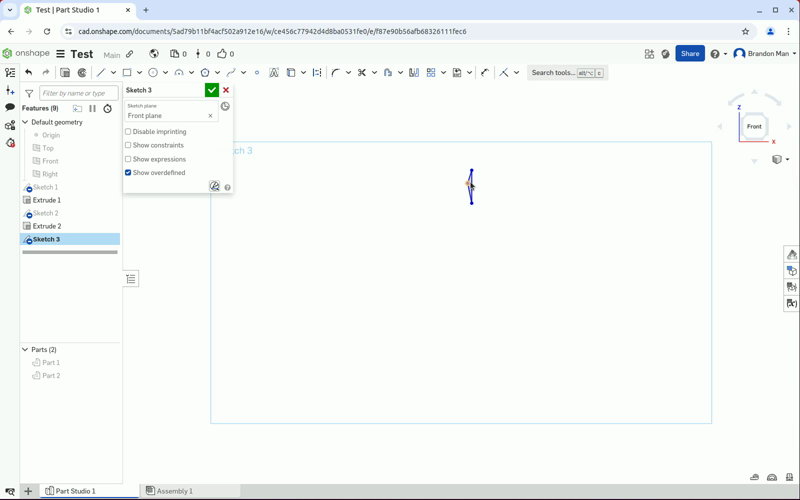
scroll(6)
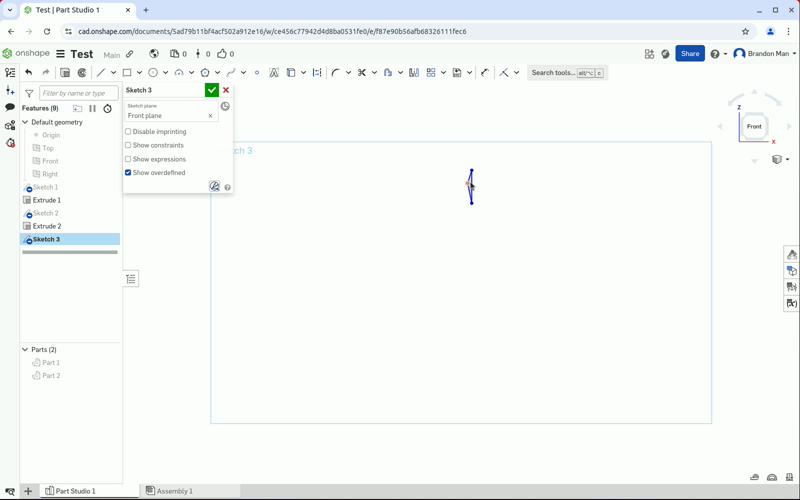
scroll(6)
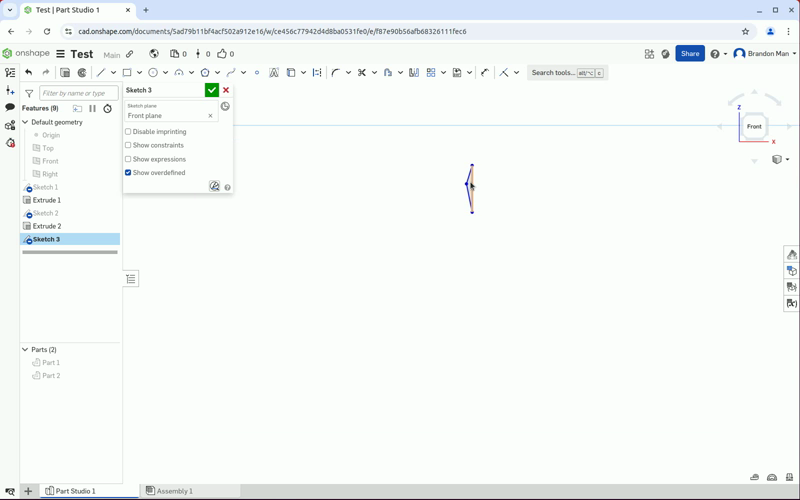
scroll(6)
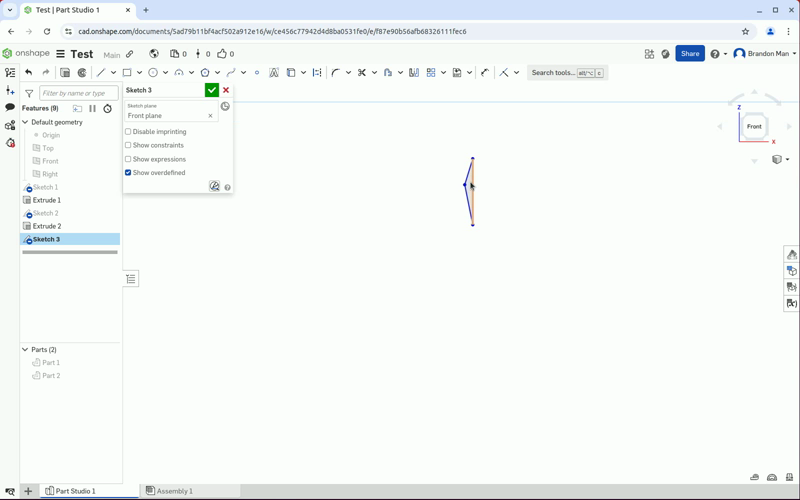
scroll(6)
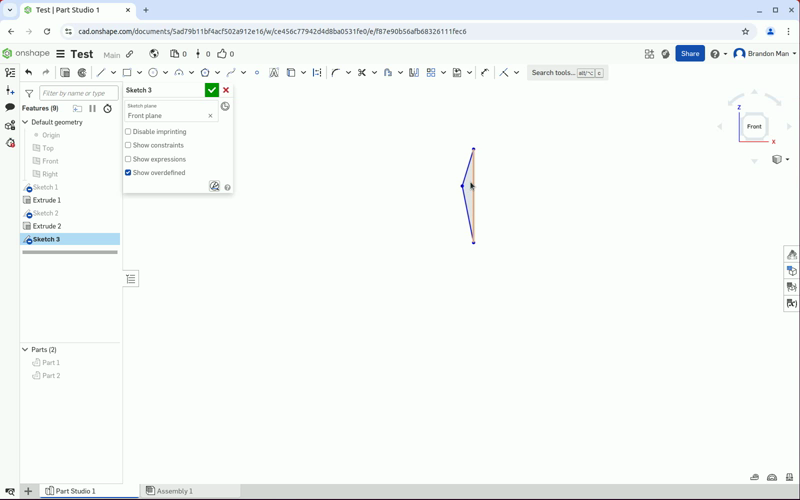
scroll(6)
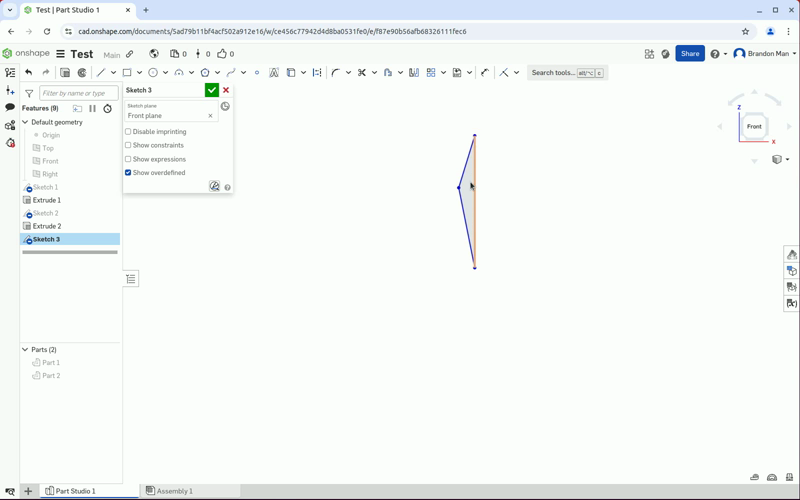
scroll(6)
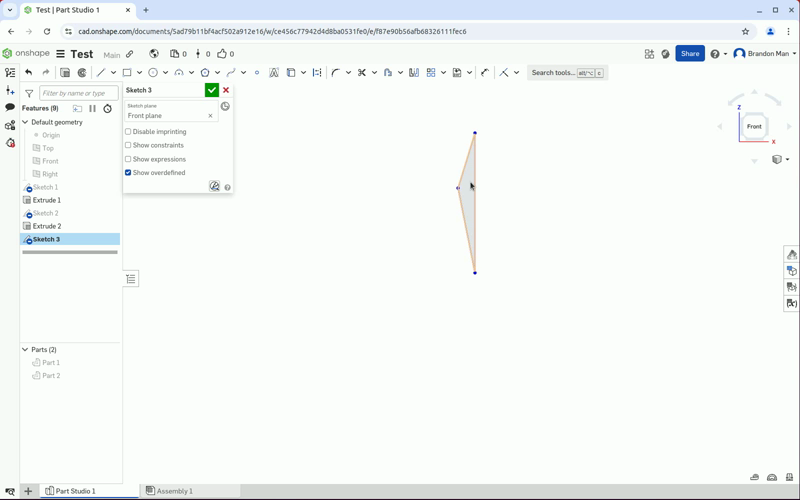
scroll(6)
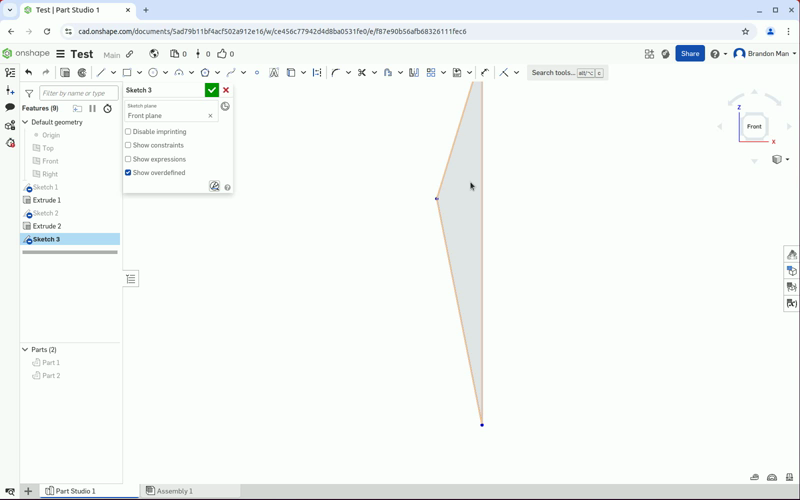
click(470, 181)
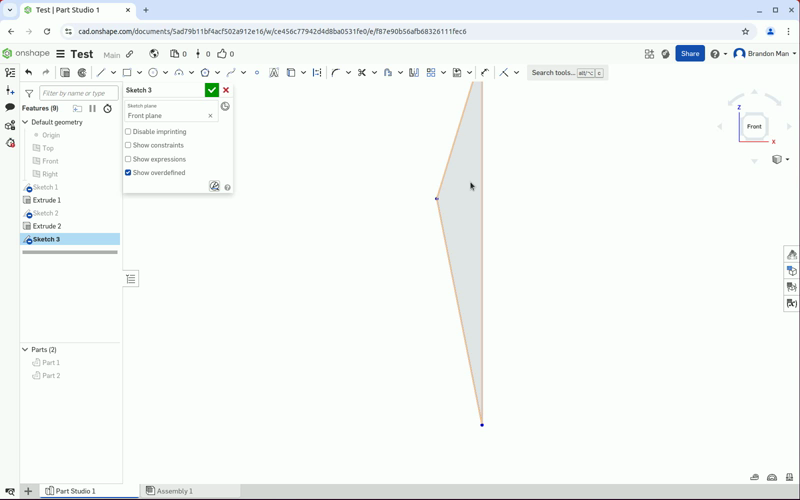
scroll(-6)
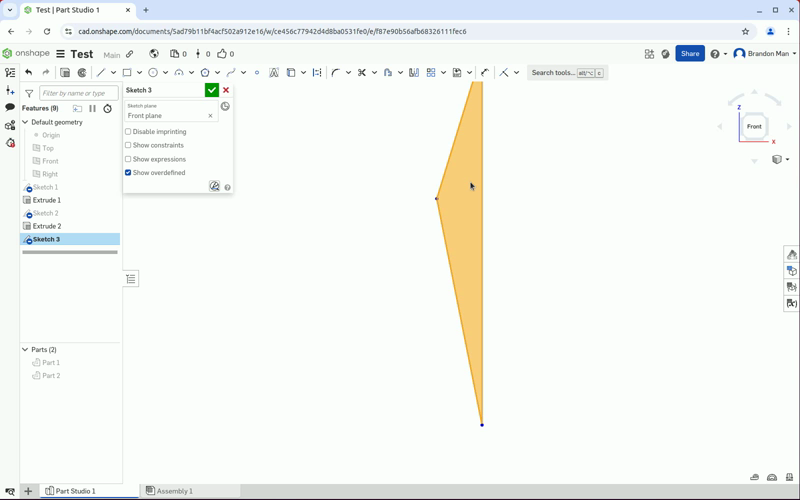
scroll(-6)
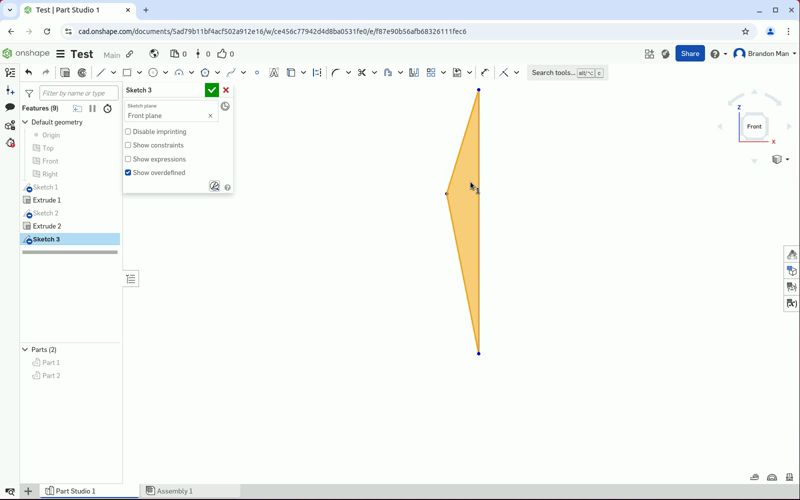
scroll(-6)
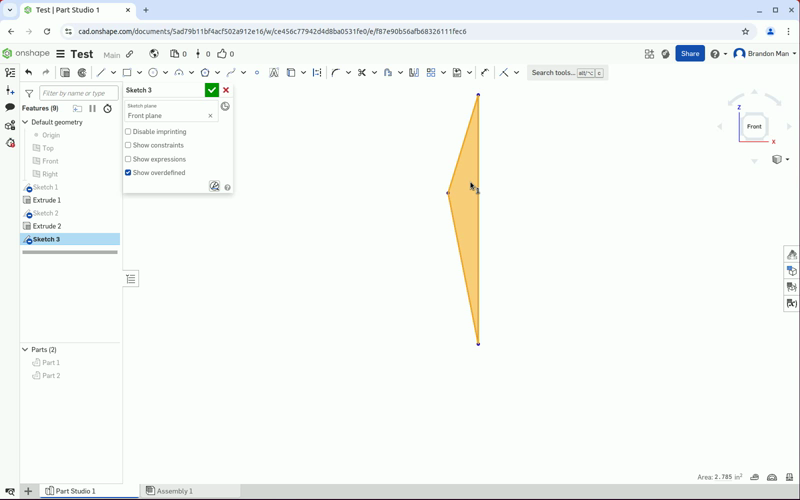
scroll(-6)
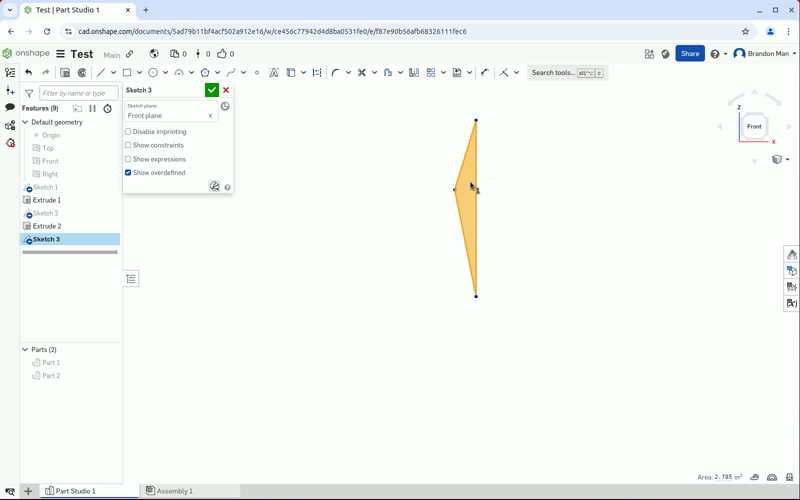
scroll(-6)
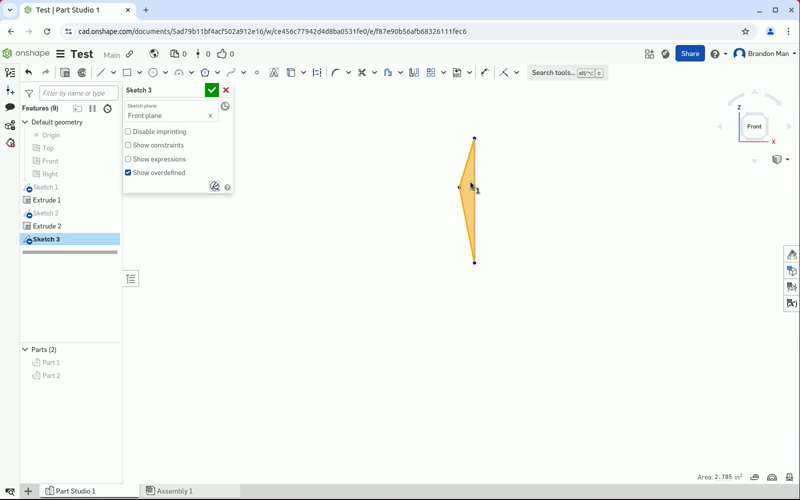
scroll(-6)
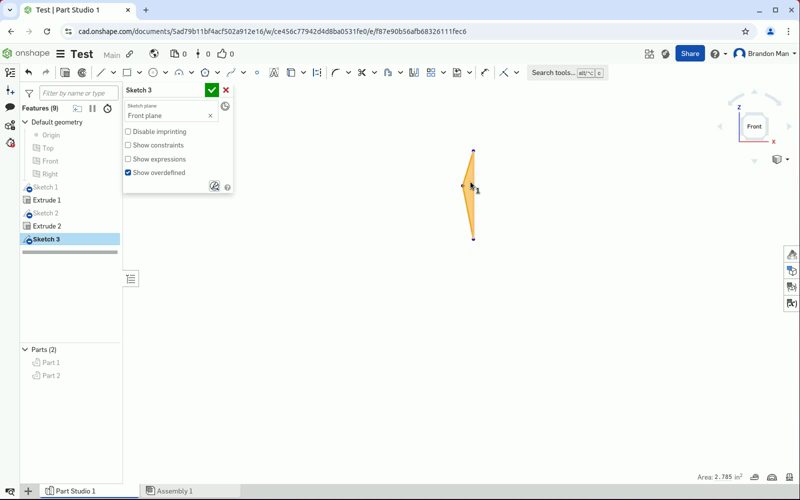
scroll(-6)
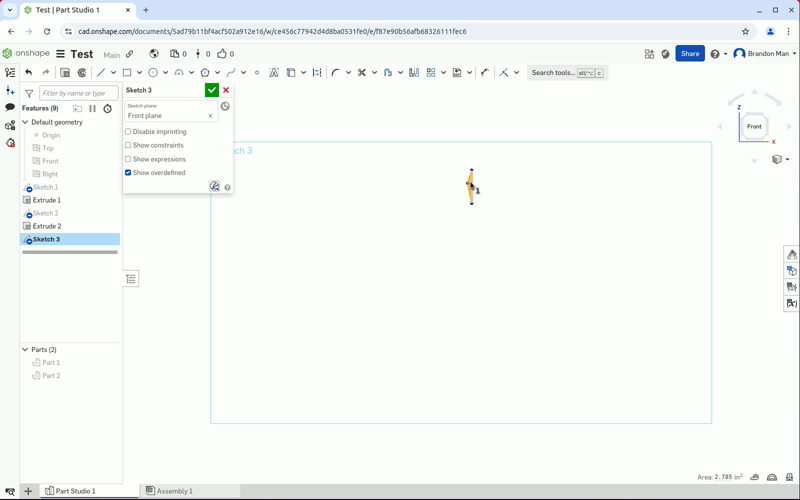
mouse_move(73, 352)
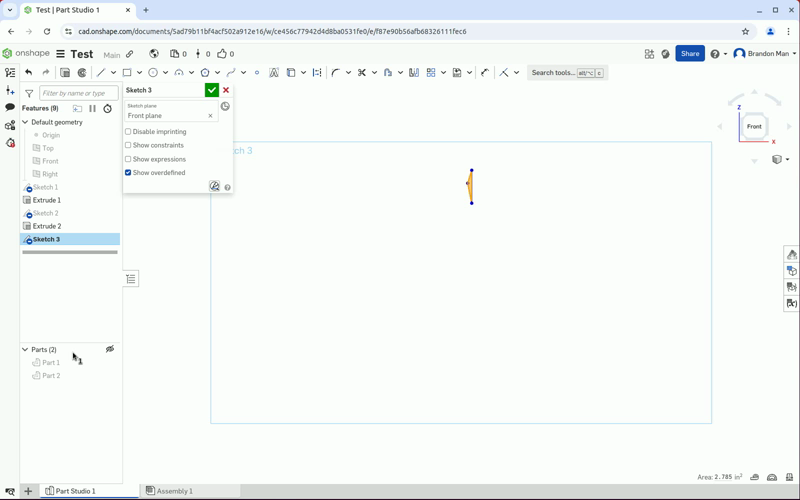
key(shift+y)
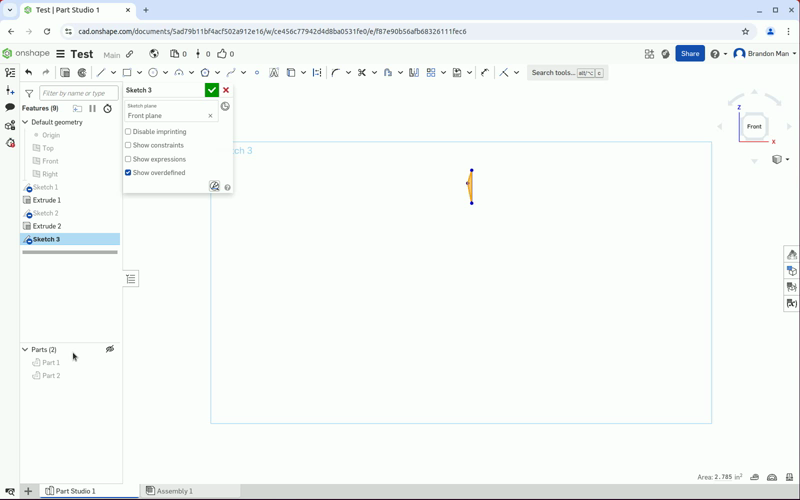
key(shift+e)
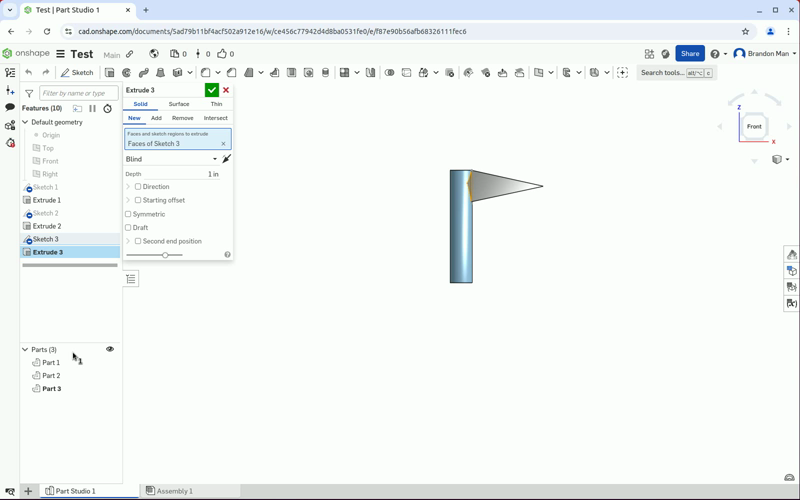
mouse_move(143, 106)
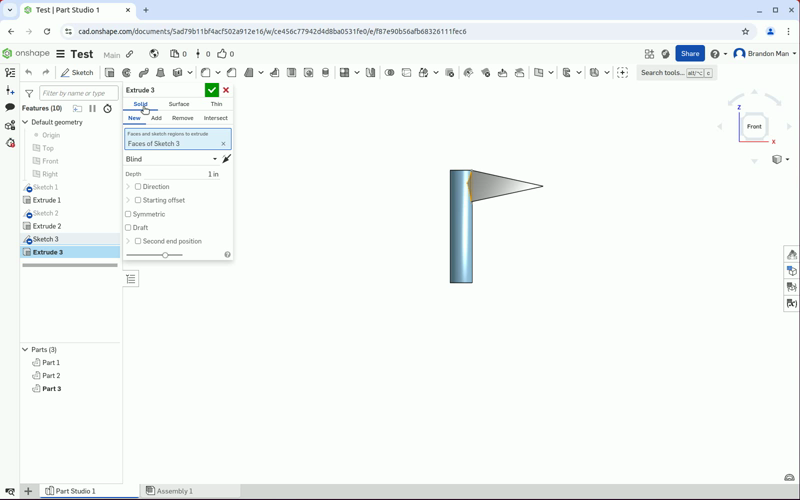
click(143, 106)
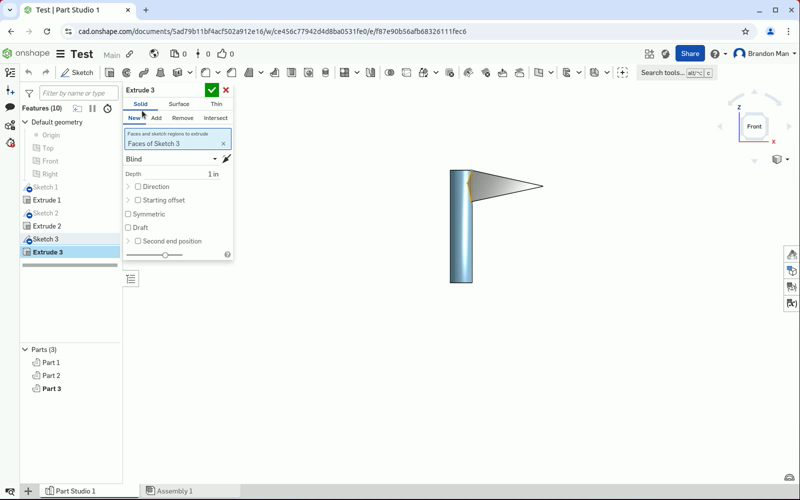
mouse_move(137, 120)
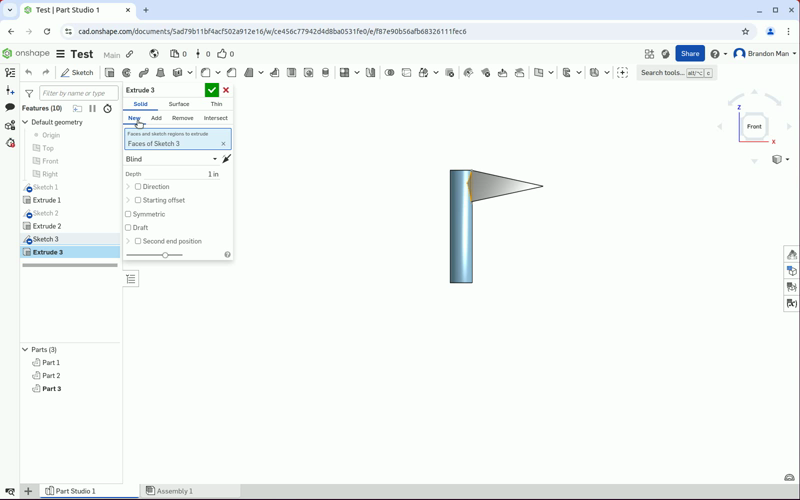
click(137, 120)
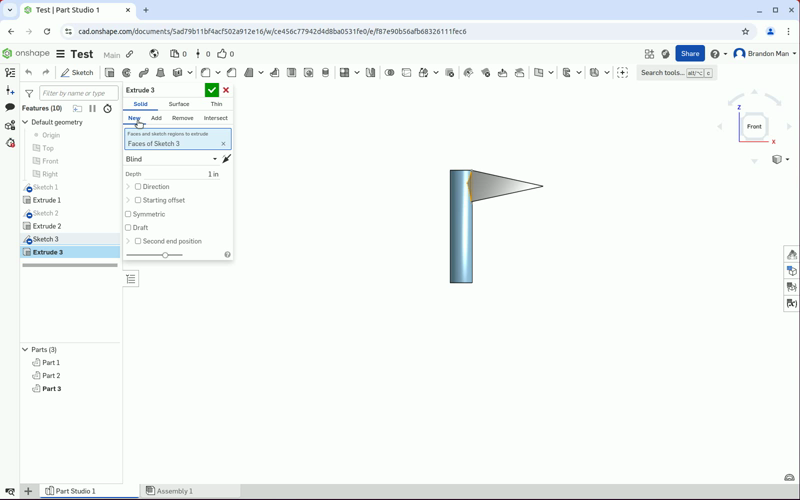
key(tab, 4)
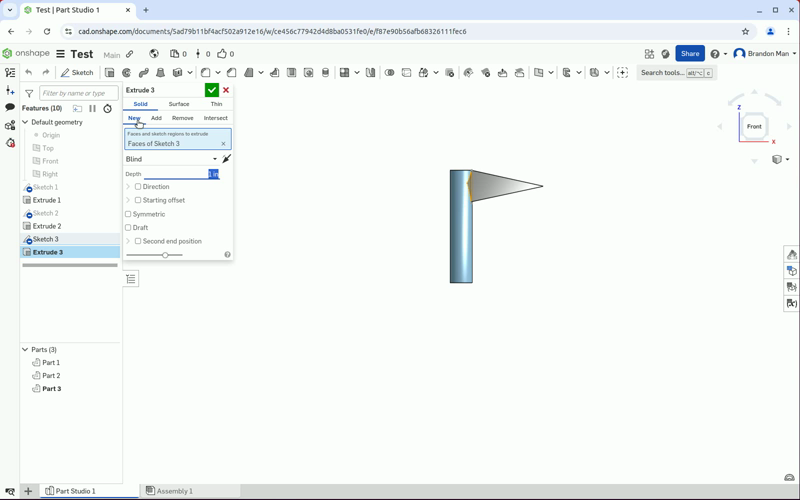
text(-0.482)
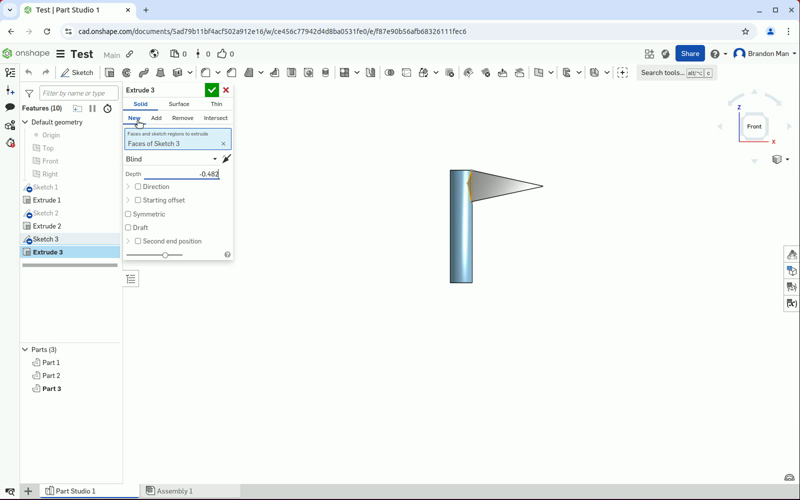
key(tab, 3)
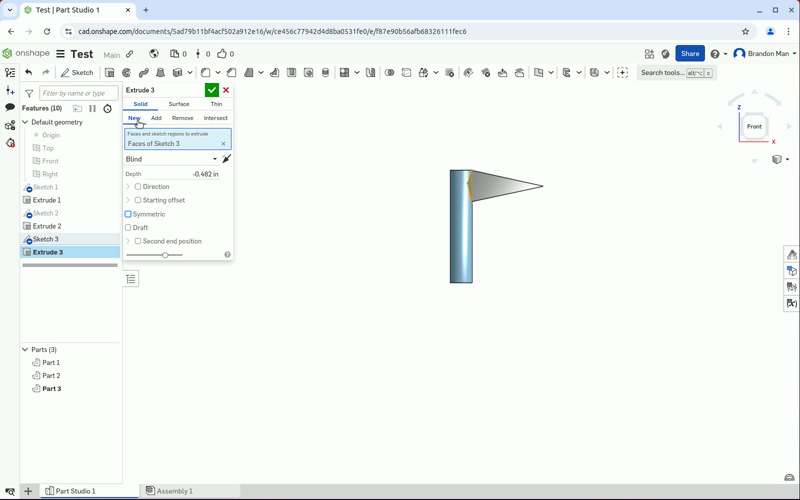
key(space)
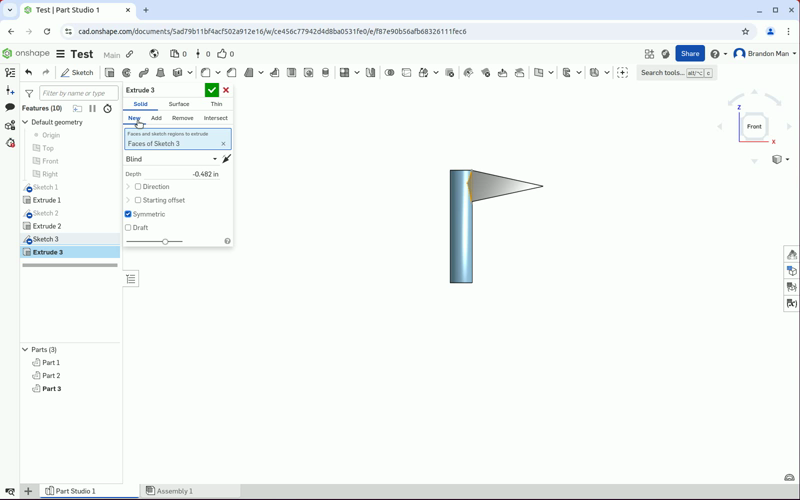
key(enter)
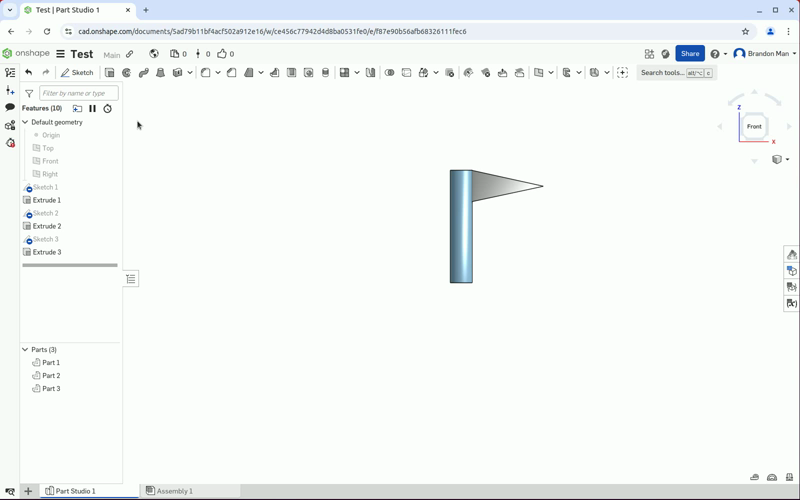
key(shift+h)
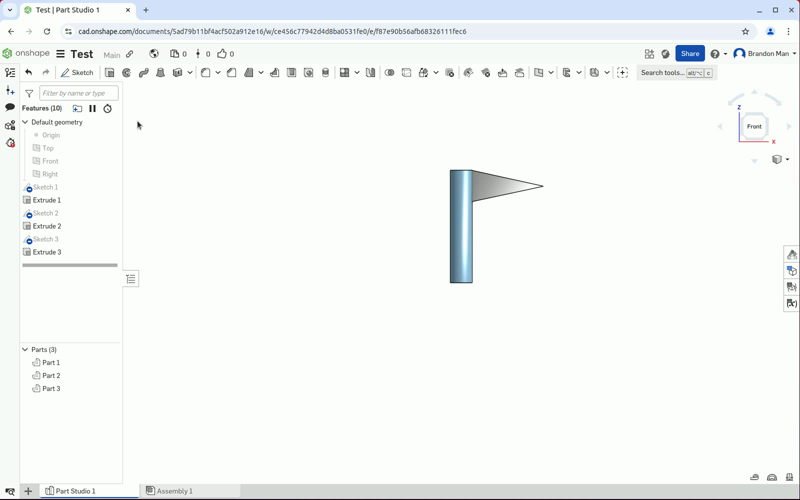
key(shift+h)
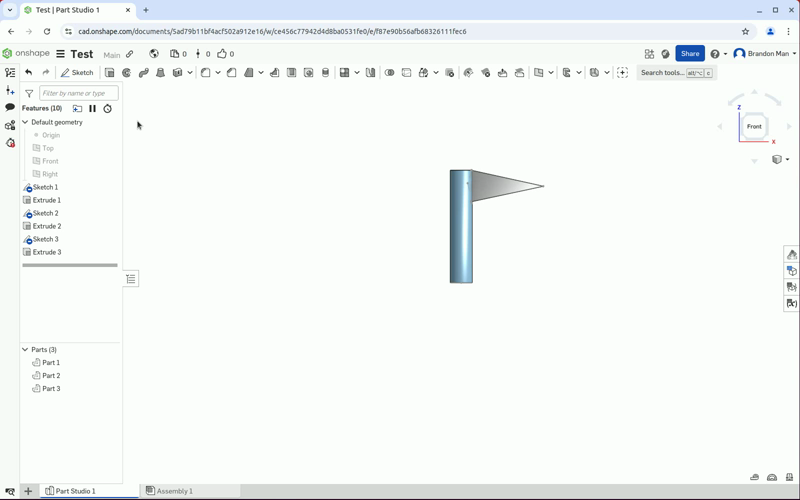
key(shift+7)
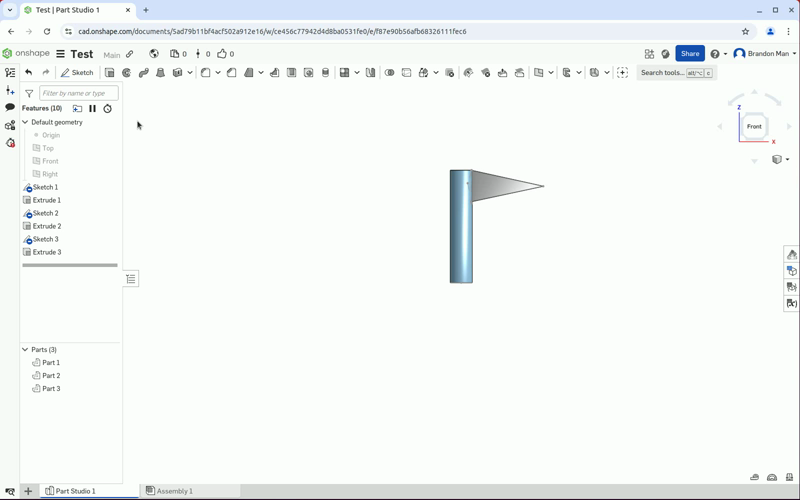
key(left, 2)
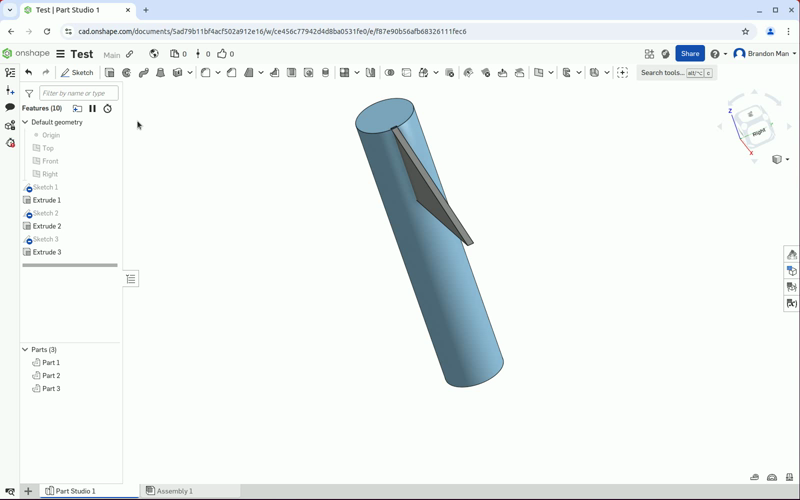
key(down, 2)
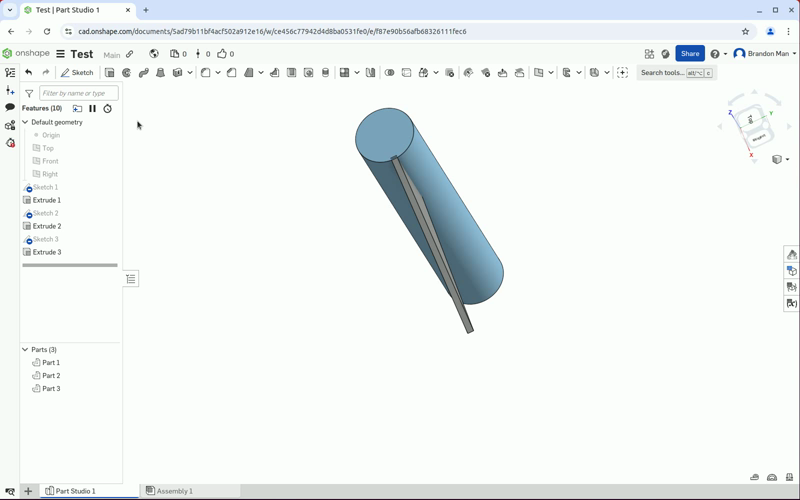
key(up, 2)
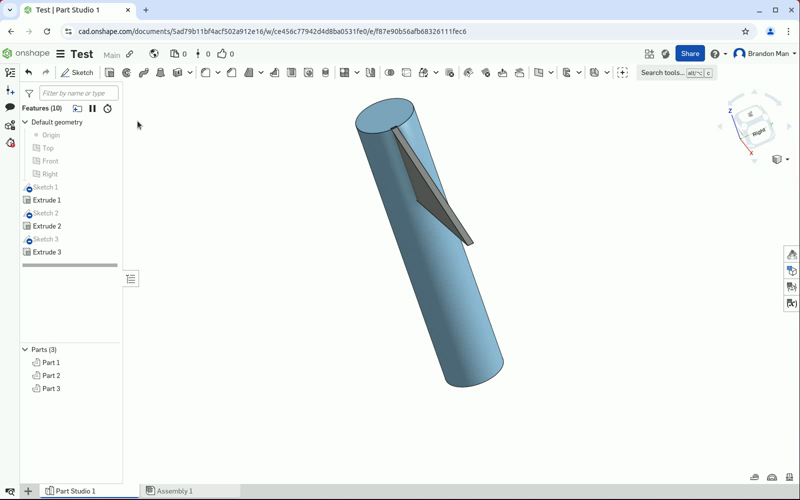
key(right, 2)
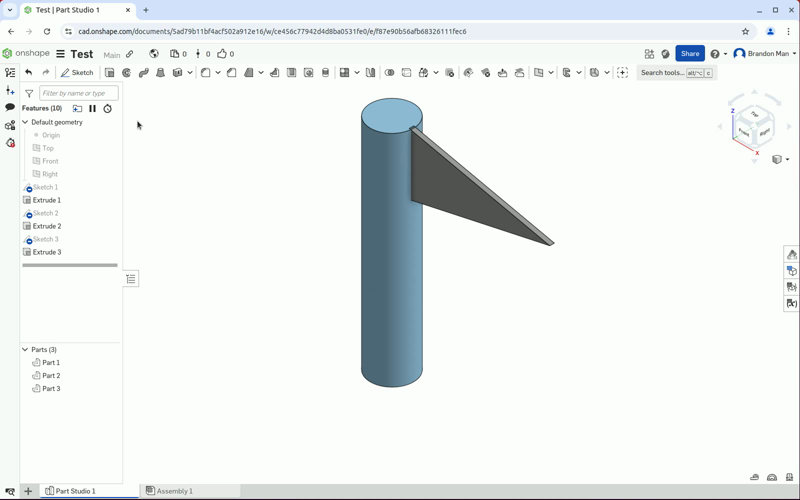
mouse_move(73, 189)
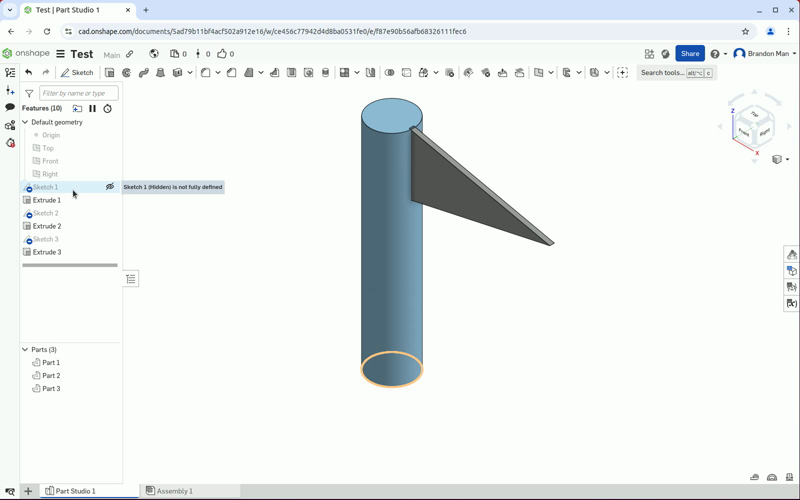
click(73, 189)